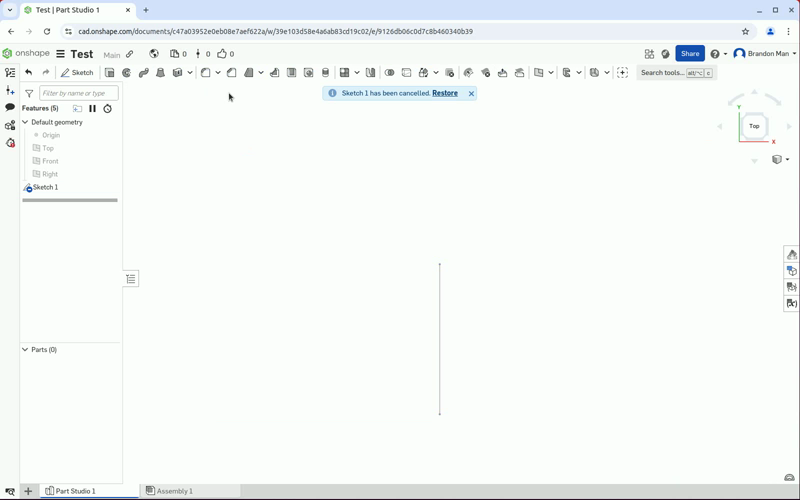
key(shift+h)
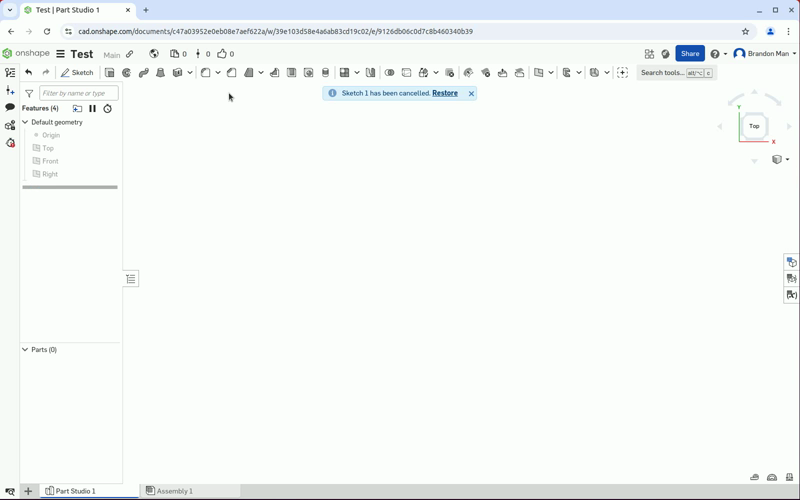
mouse_move(73, 352)
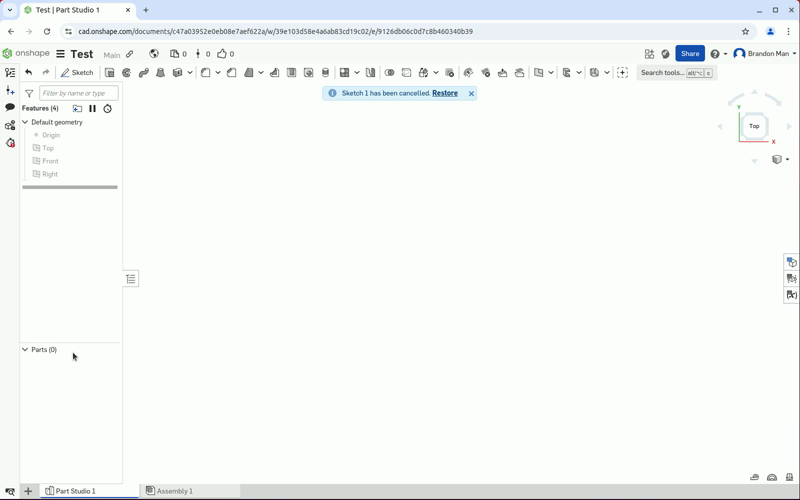
key(y)
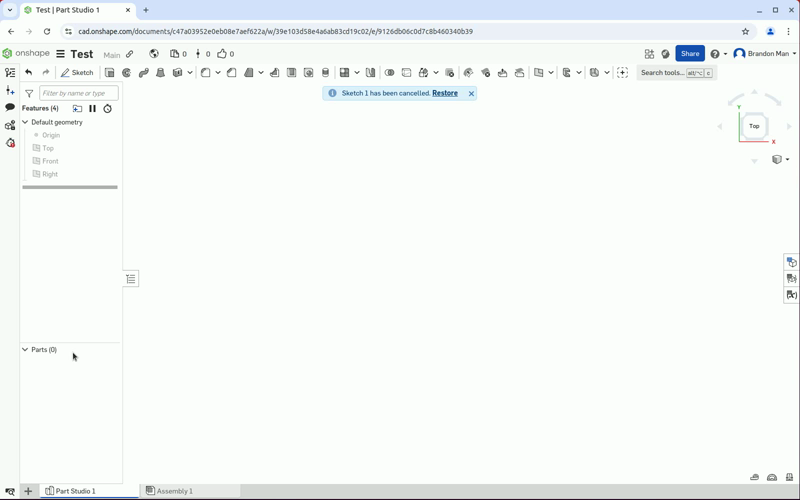
key(shift+p)
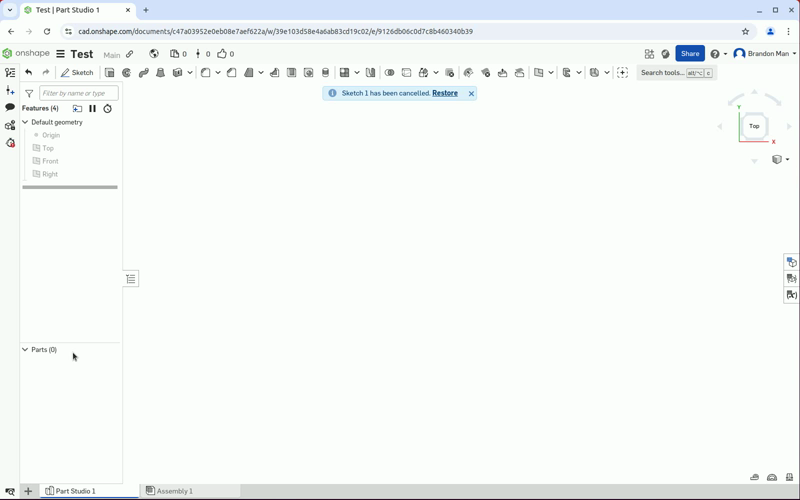
key(space)
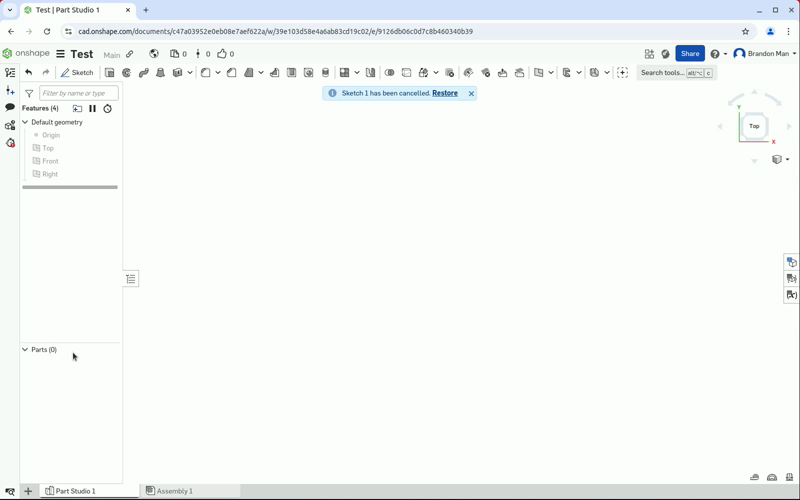
key_down(shift)
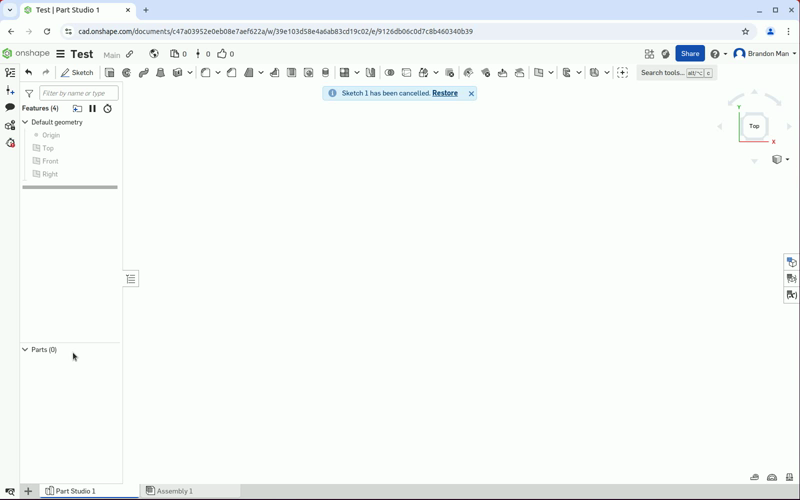
key(up)
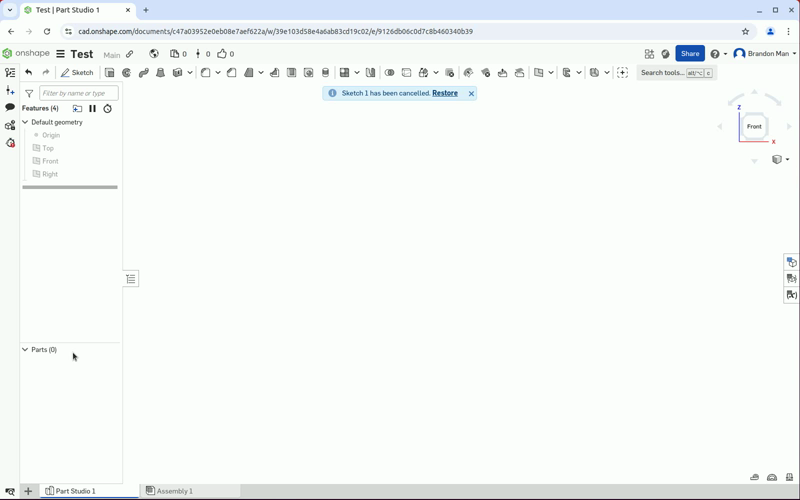
key_up(shift)
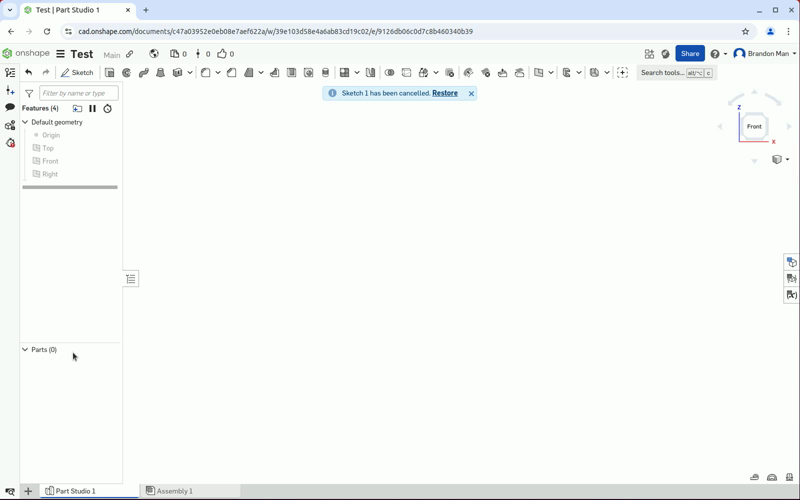
mouse_move(73, 352)
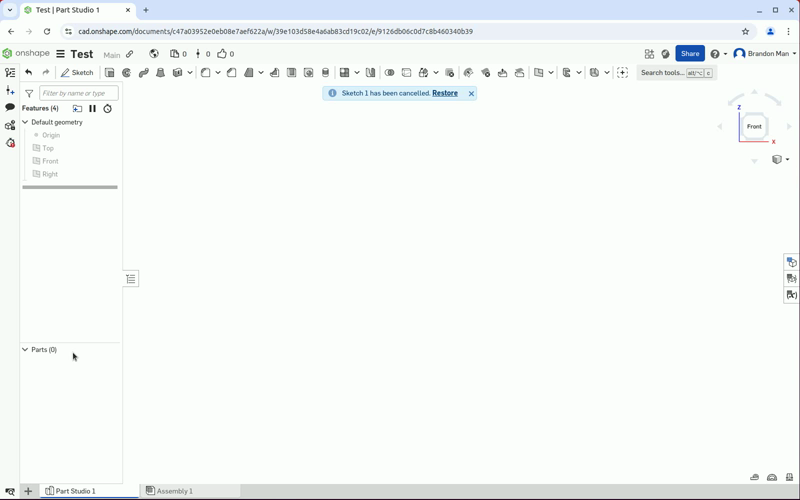
key(shift+y)
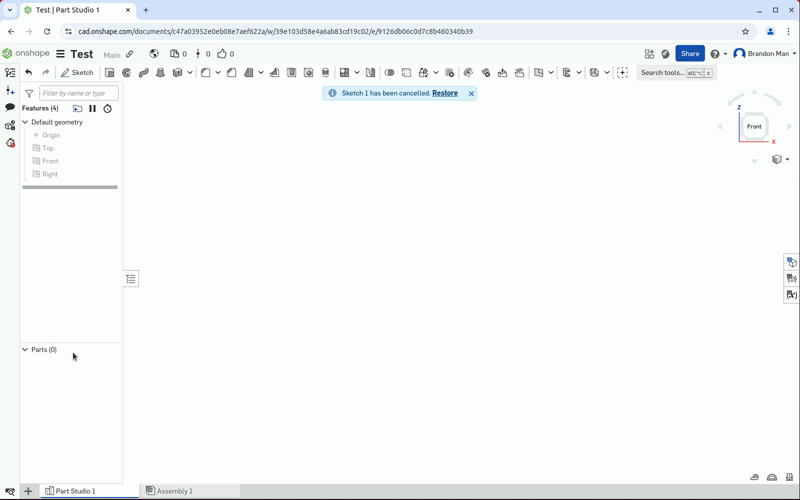
key(shift+s)
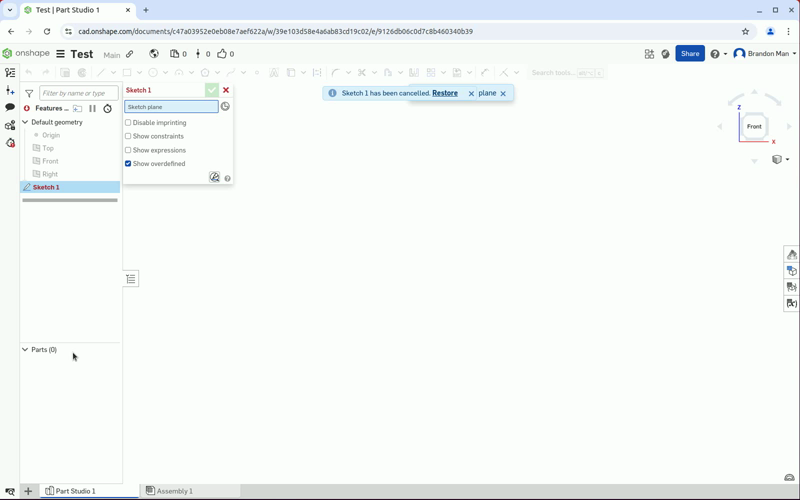
mouse_move(73, 163)
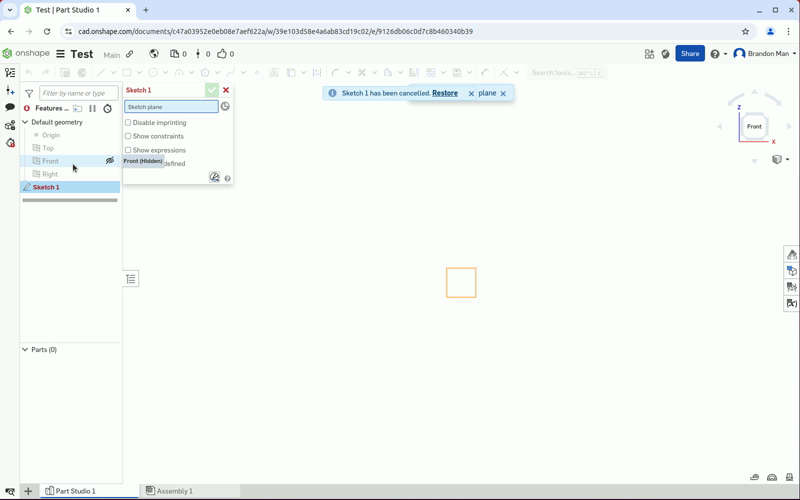
click(73, 163)
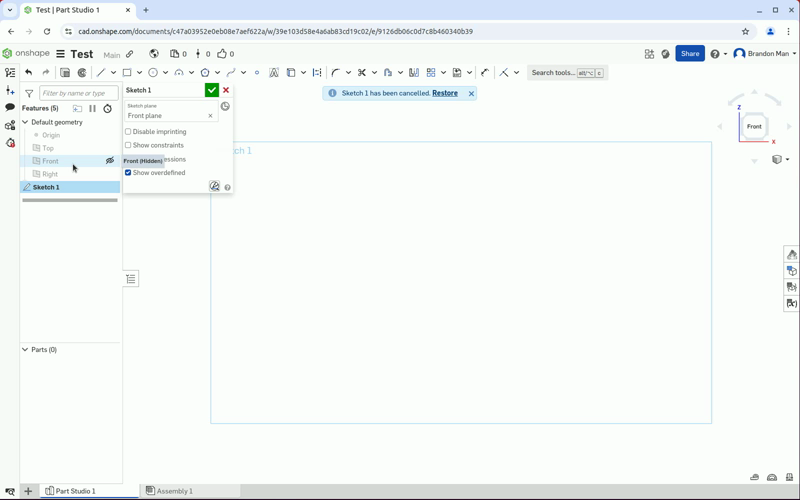
mouse_move(73, 352)
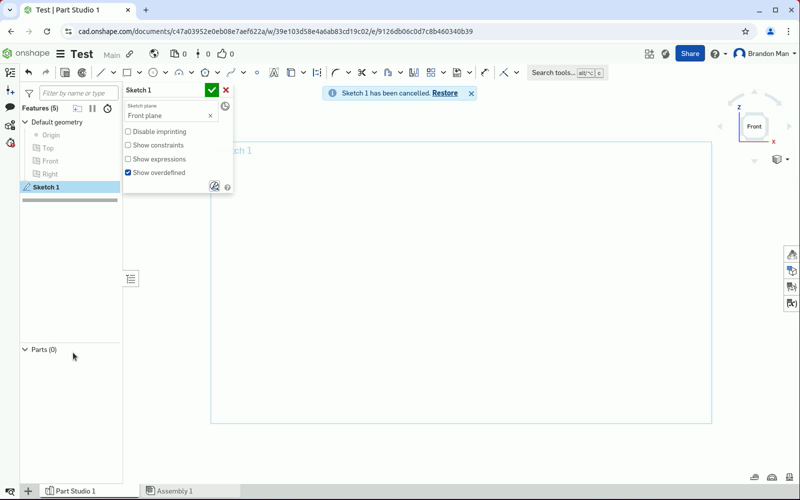
key(y)
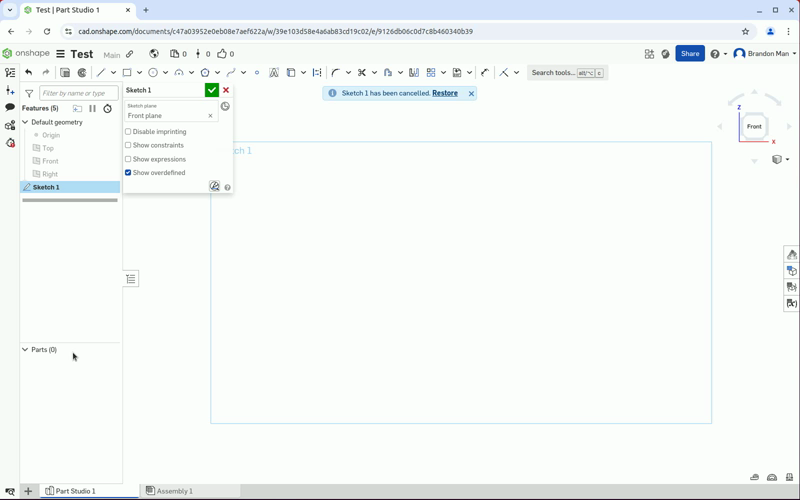
key(l)
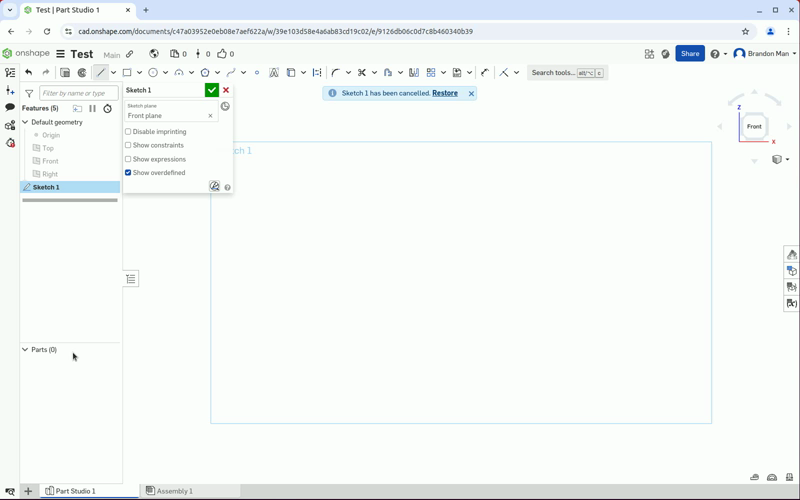
key_down(shift)
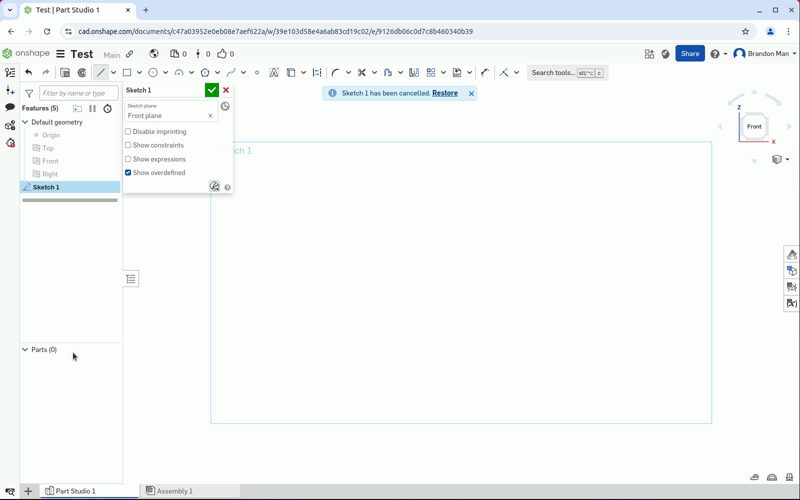
mouse_move(460, 282)
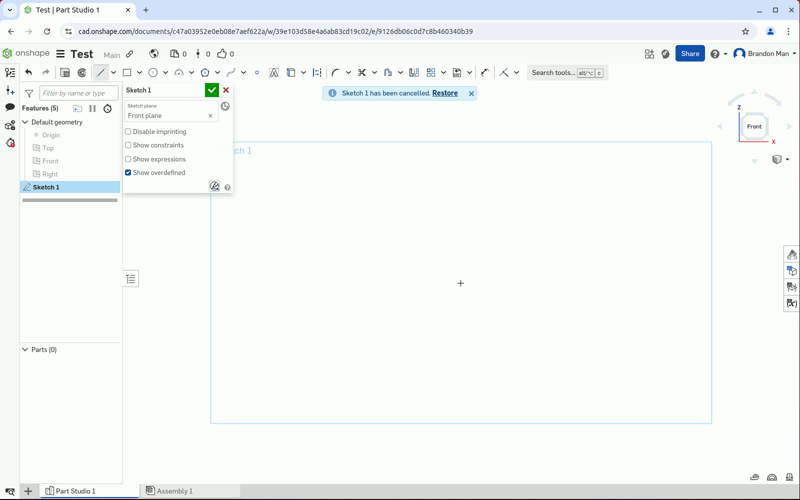
click(460, 282)
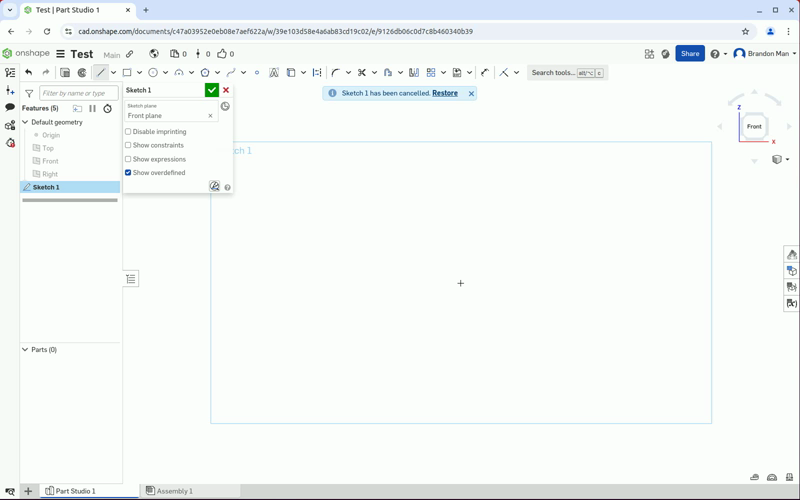
key_up(shift)
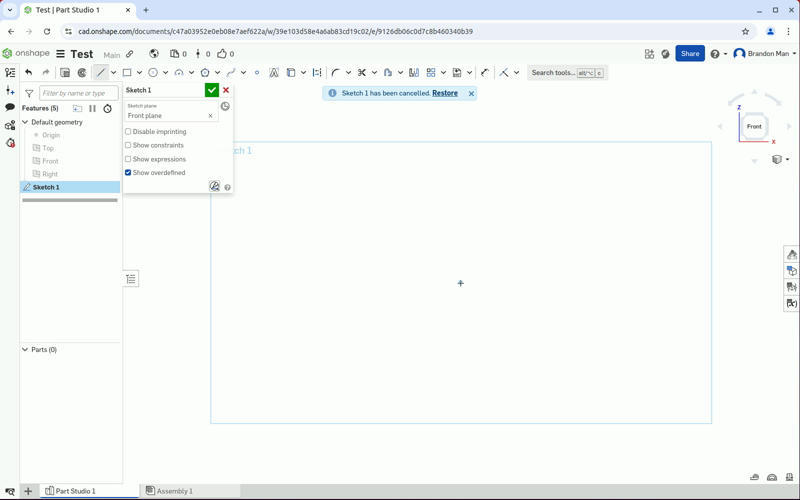
key_down(shift)
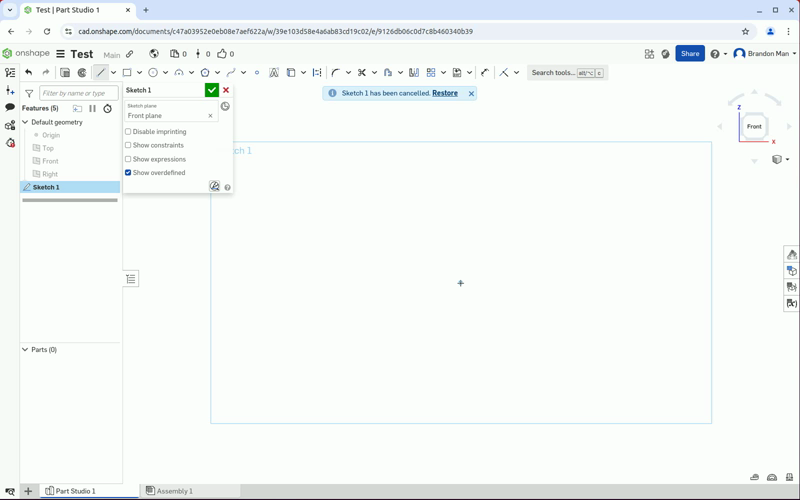
mouse_move(528, 282)
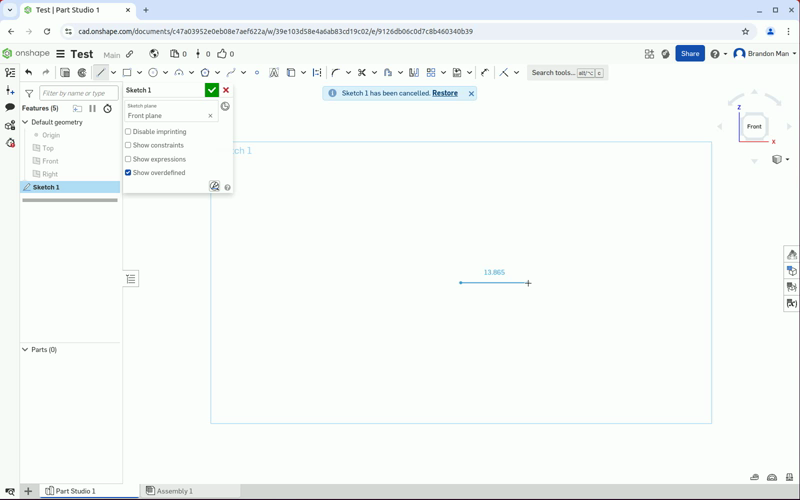
click(528, 282)
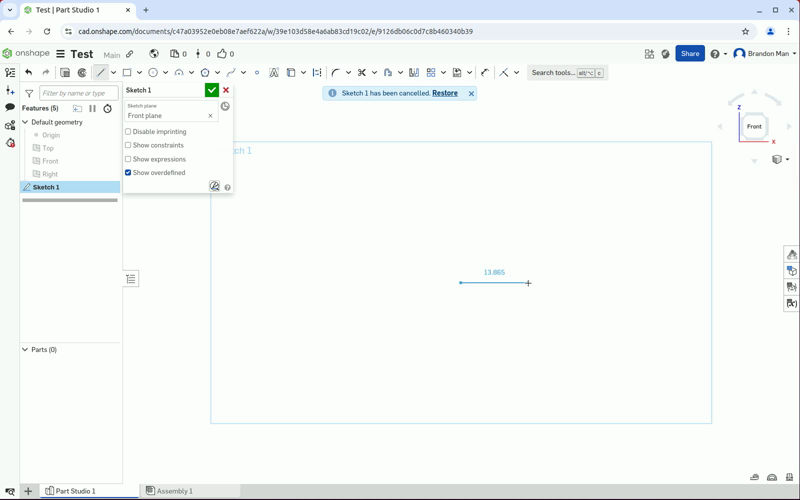
key_up(shift)
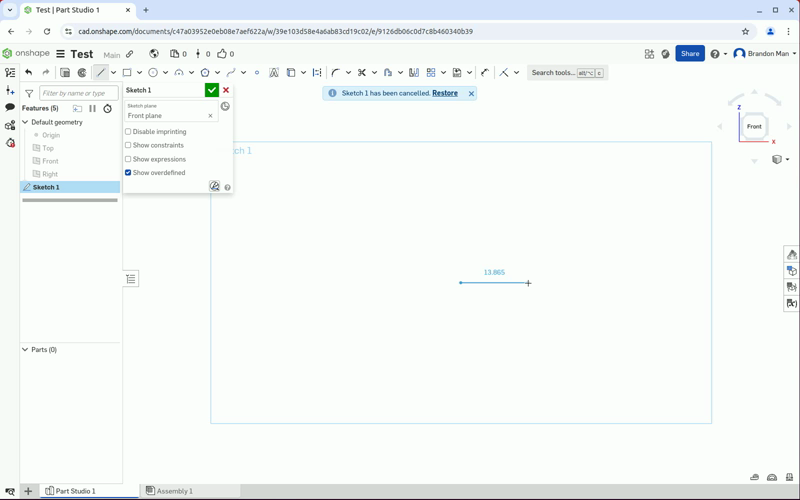
key_down(shift)
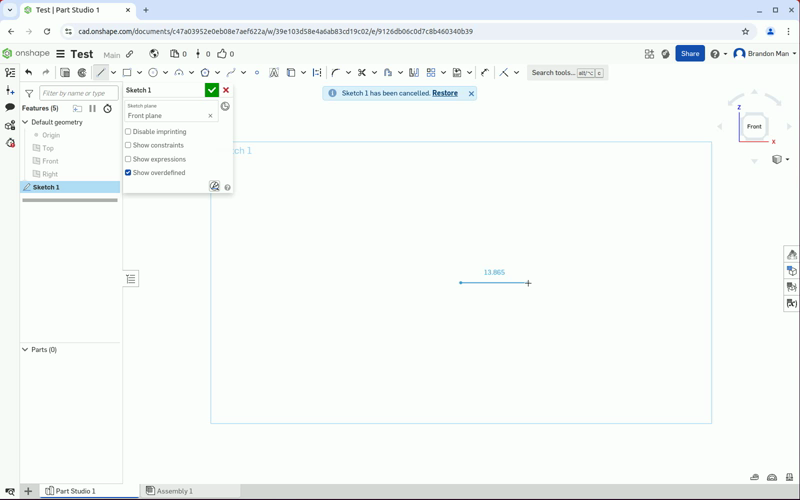
mouse_move(558, 282)
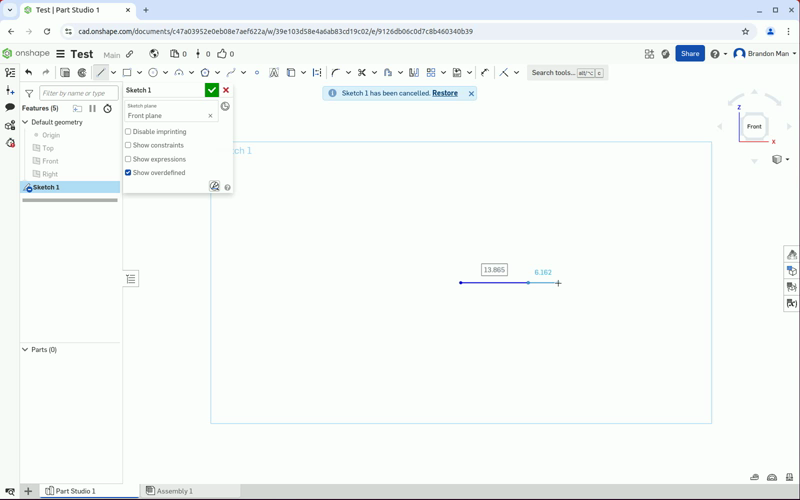
mouse_move(528, 231)
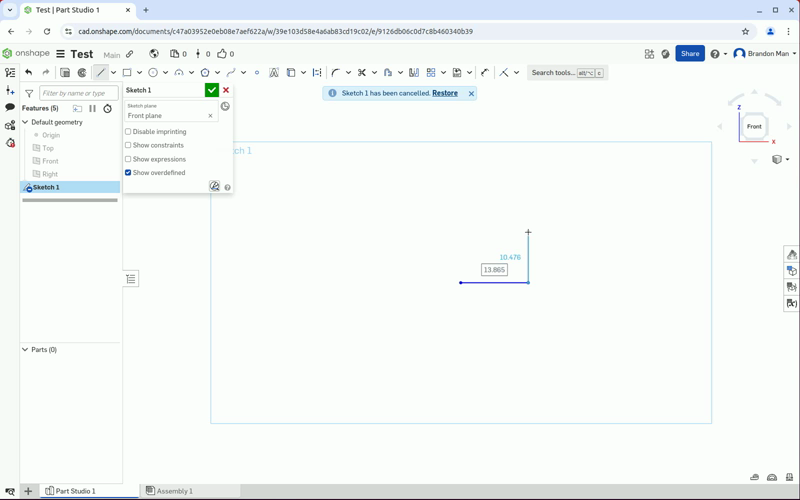
click(528, 231)
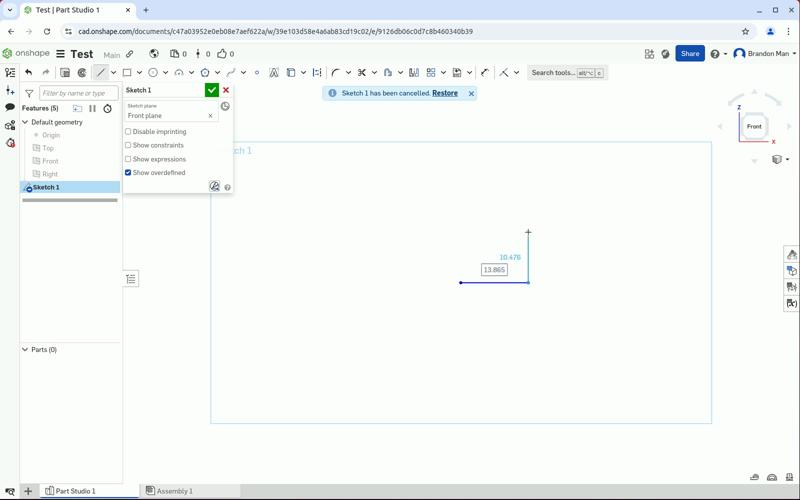
key_up(shift)
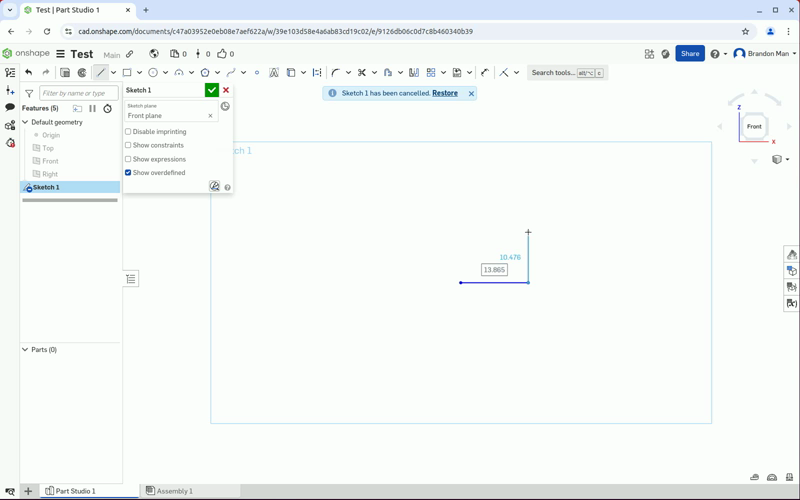
key_down(shift)
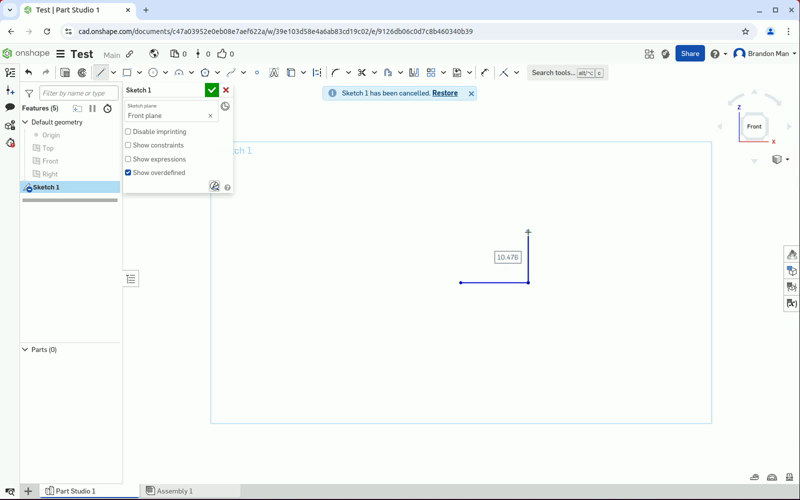
mouse_move(460, 257)
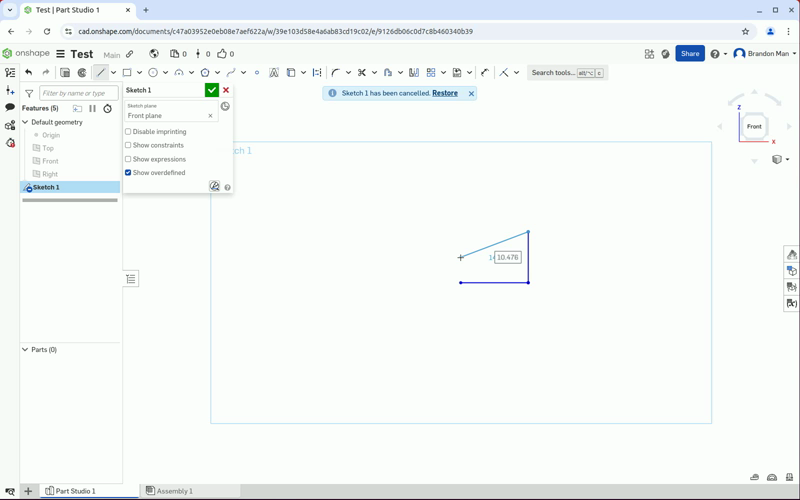
click(460, 257)
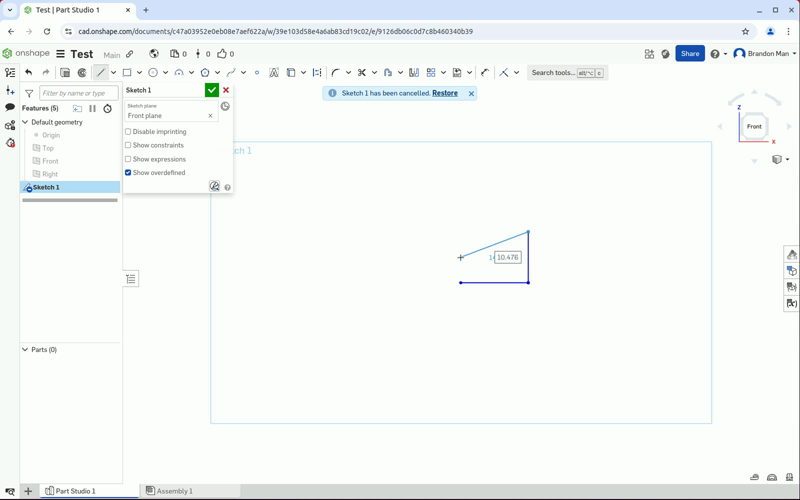
key_up(shift)
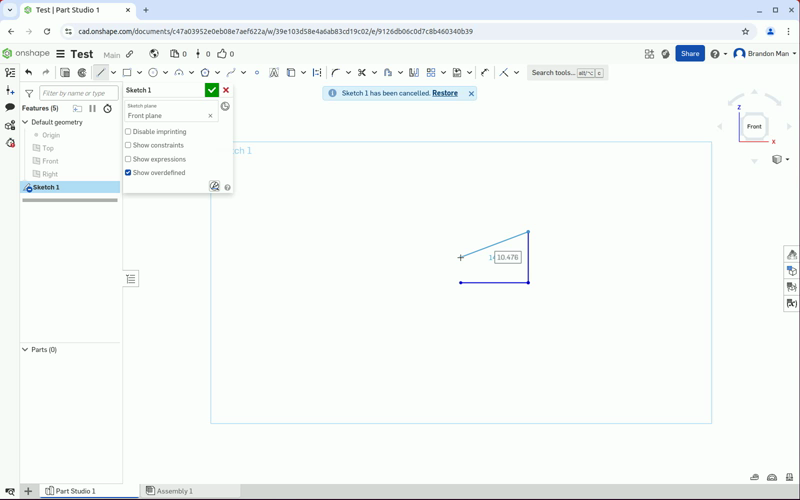
mouse_move(490, 257)
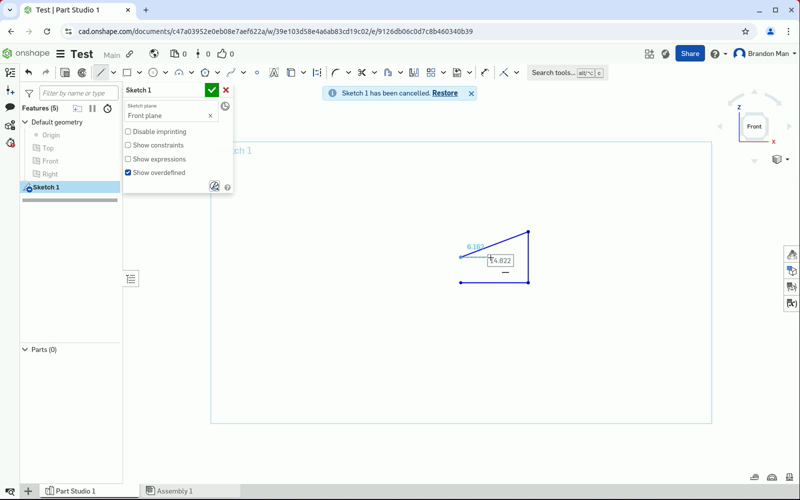
key_down(shift)
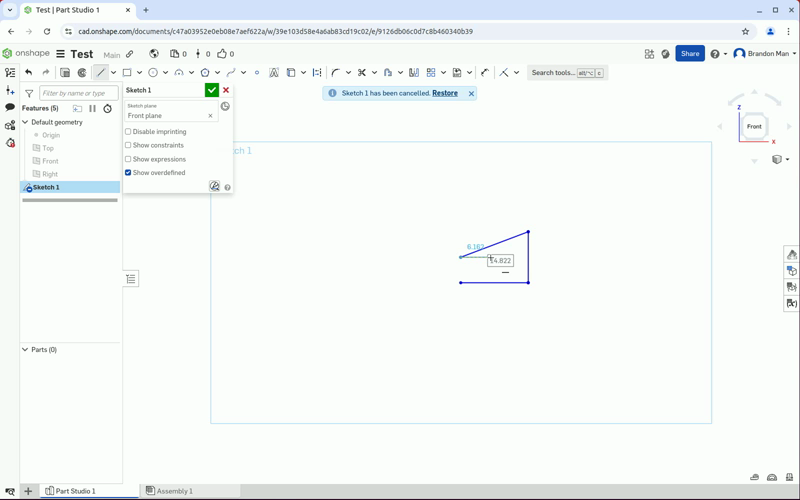
mouse_move(460, 282)
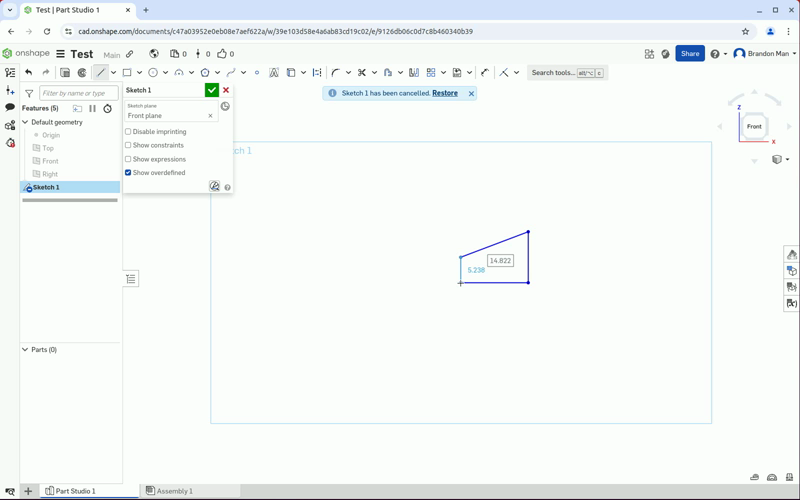
key_up(shift)
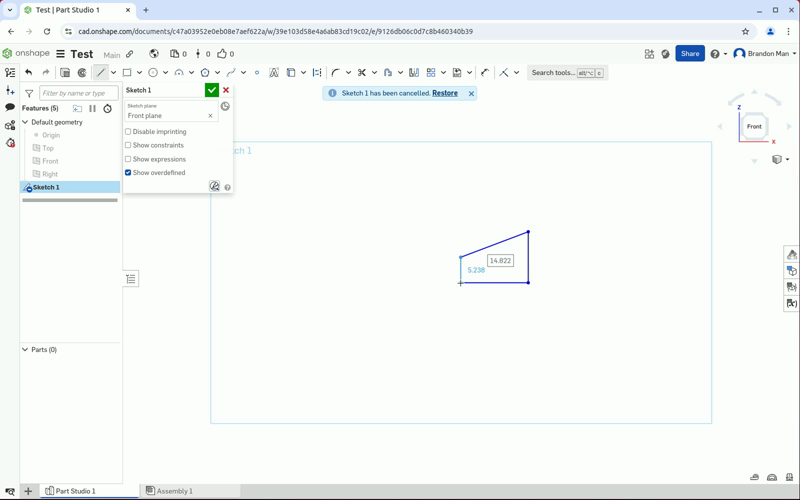
click(460, 282)
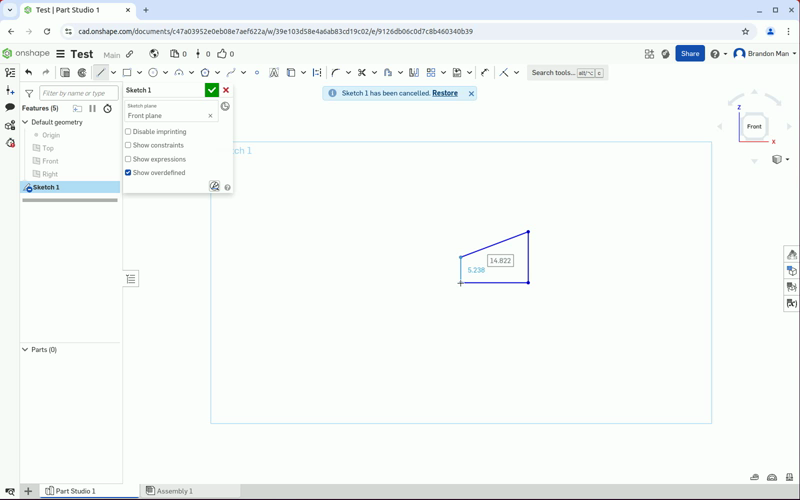
key(esc)
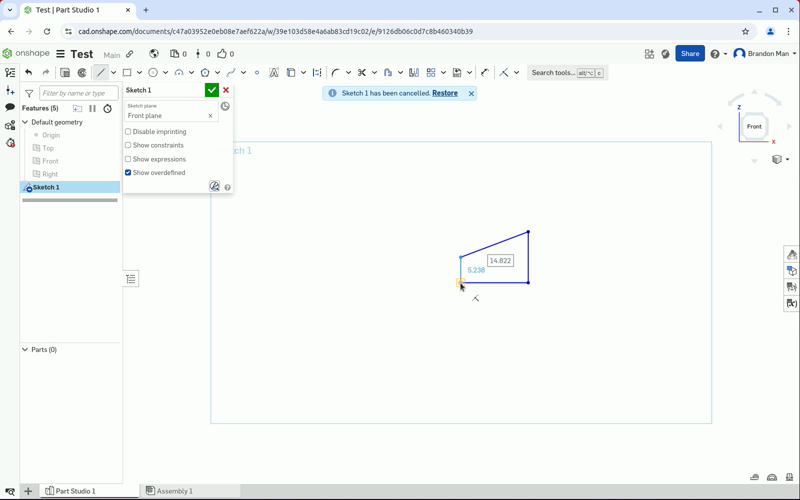
mouse_move(477, 255)
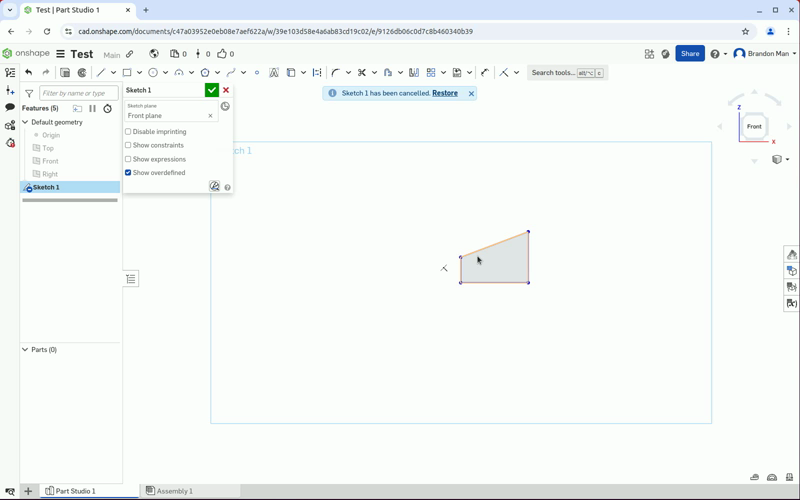
click(477, 255)
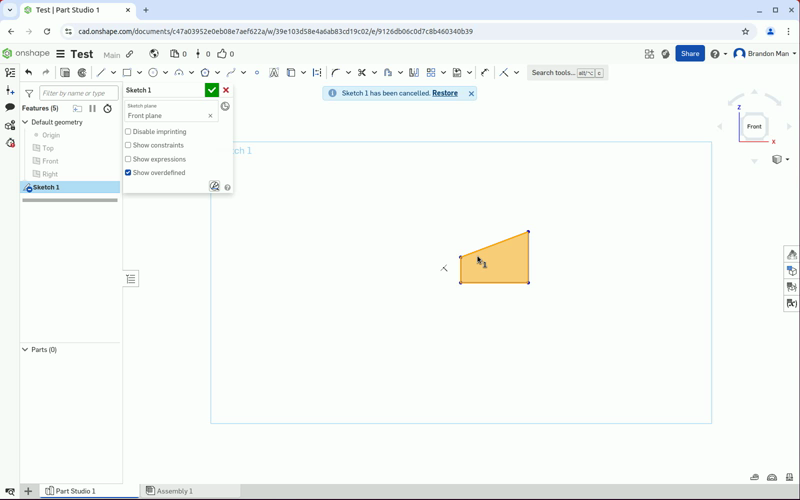
mouse_move(73, 352)
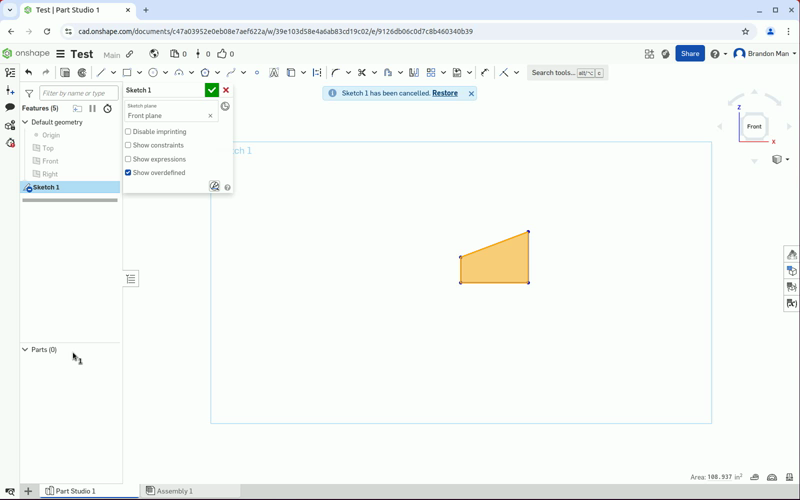
key(shift+y)
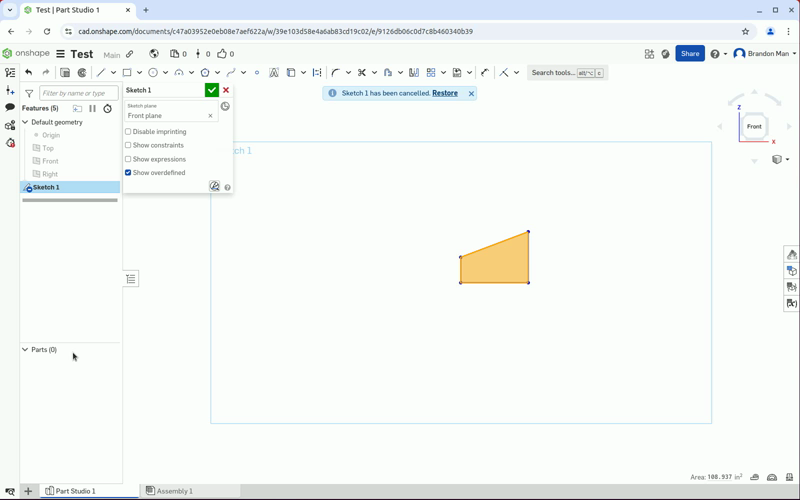
key(shift+e)
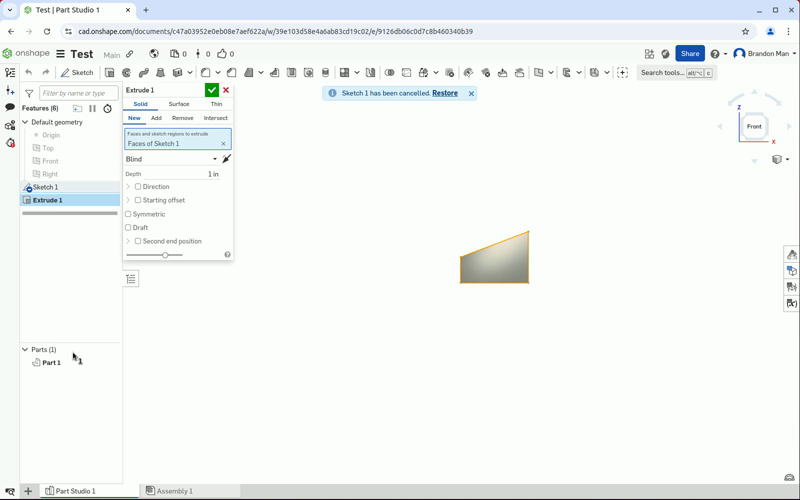
mouse_move(143, 106)
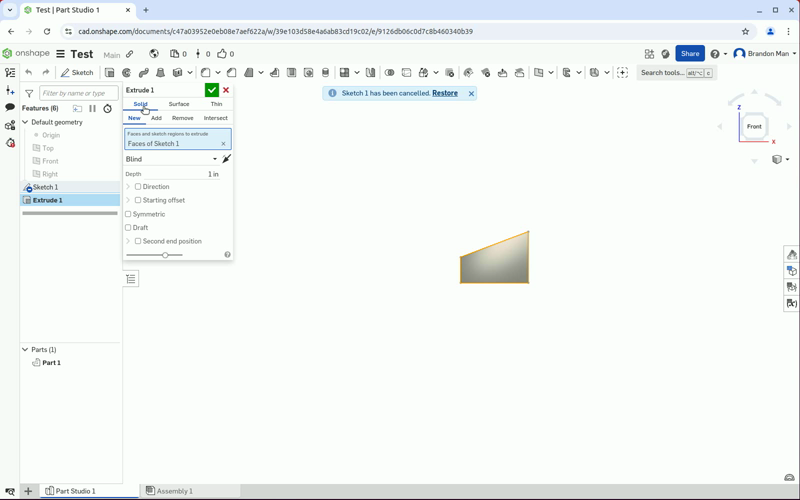
click(143, 106)
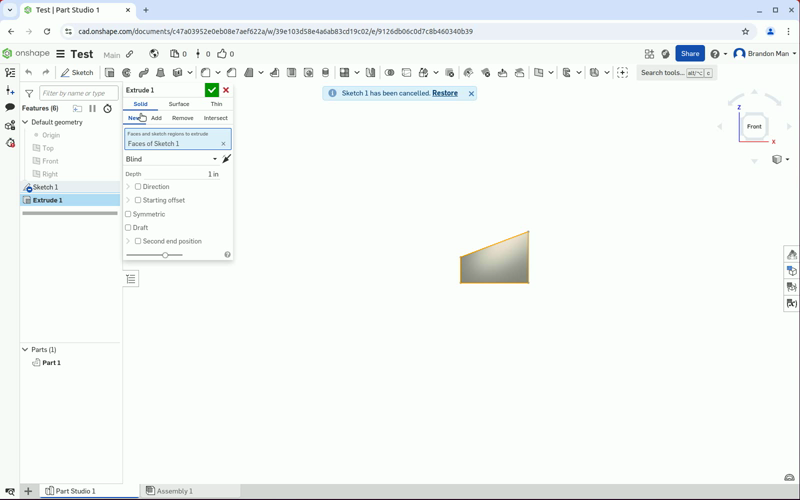
mouse_move(137, 120)
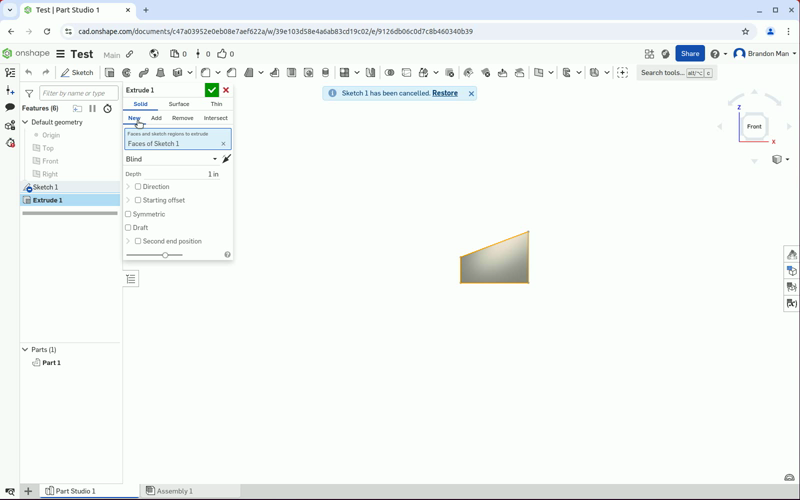
click(137, 120)
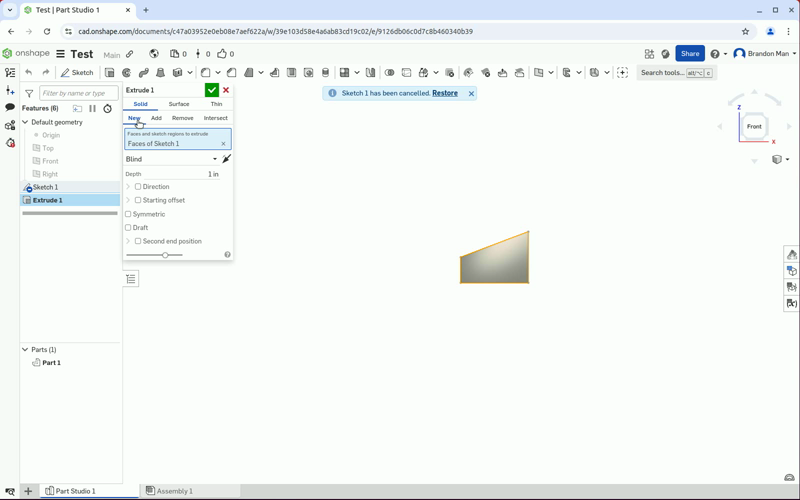
key(tab, 4)
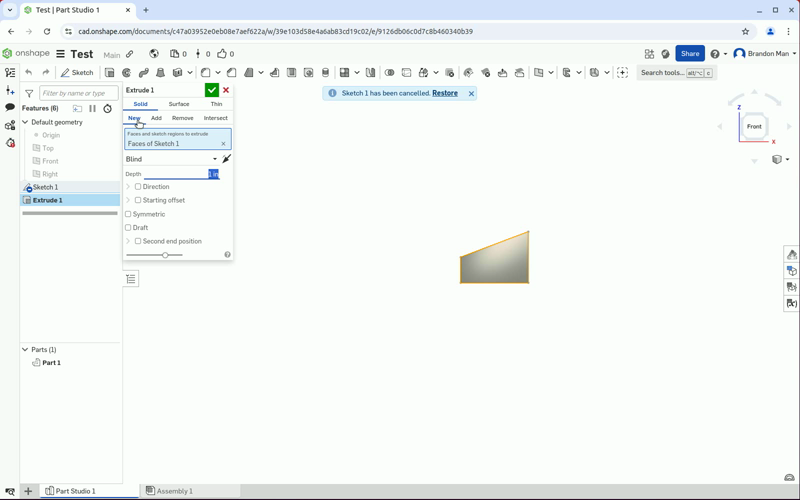
text(15.887)
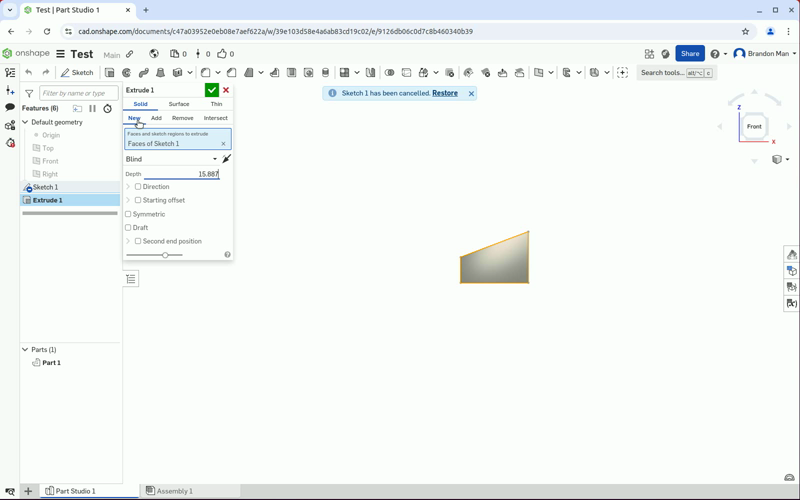
key(enter)
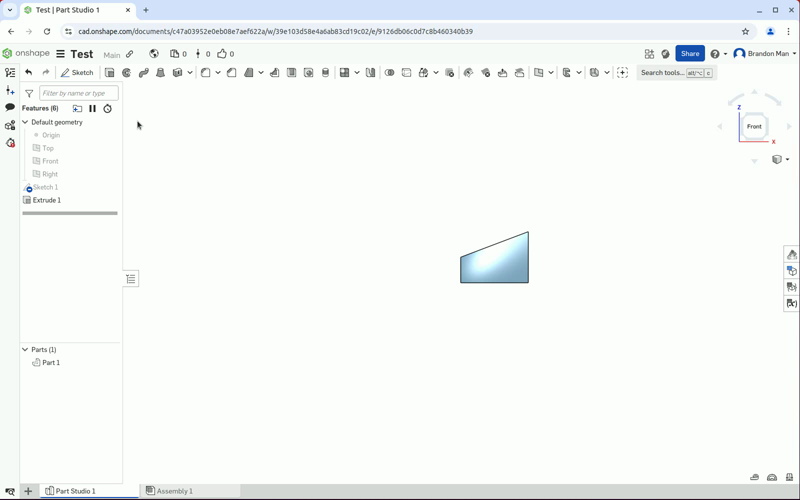
key(shift+h)
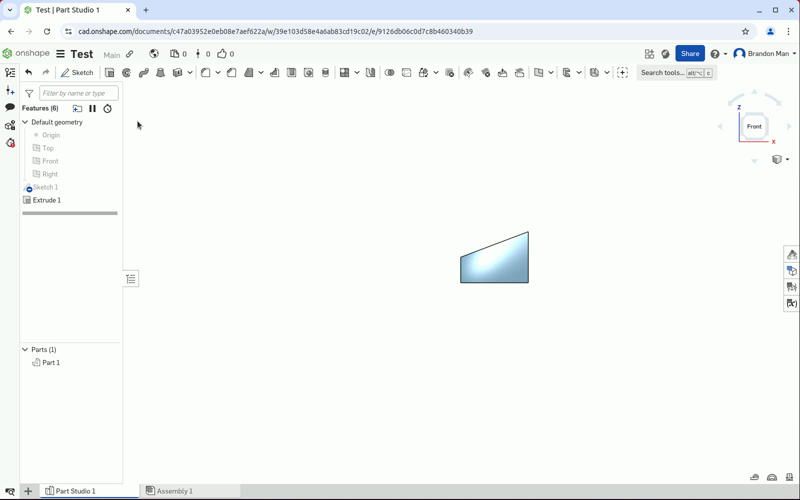
key(shift+h)
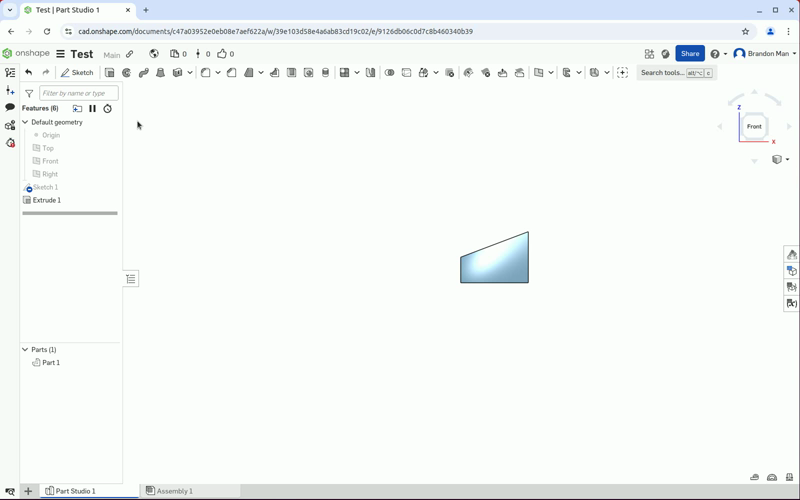
mouse_move(73, 189)
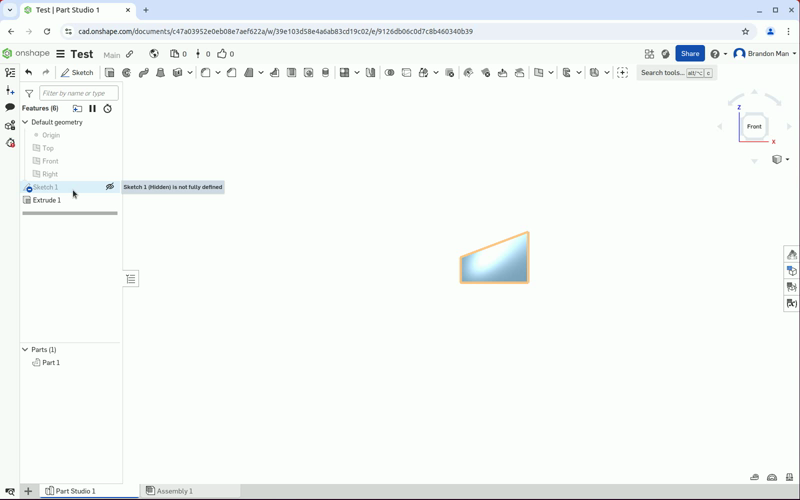
click(73, 189)
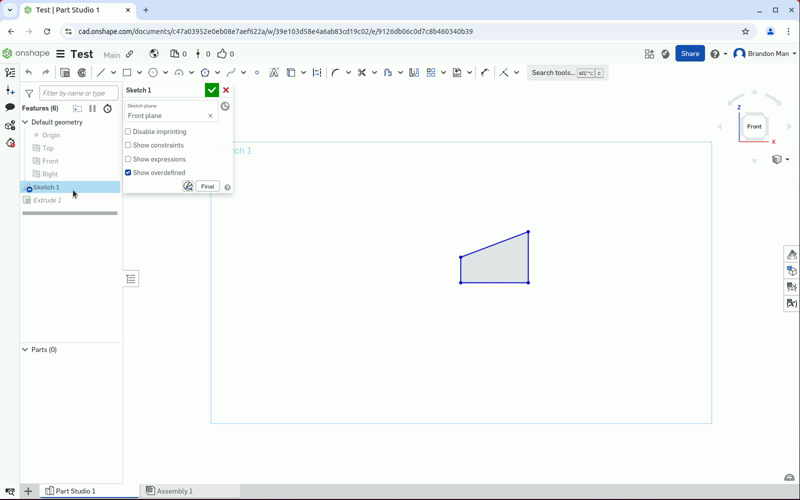
mouse_move(229, 92)
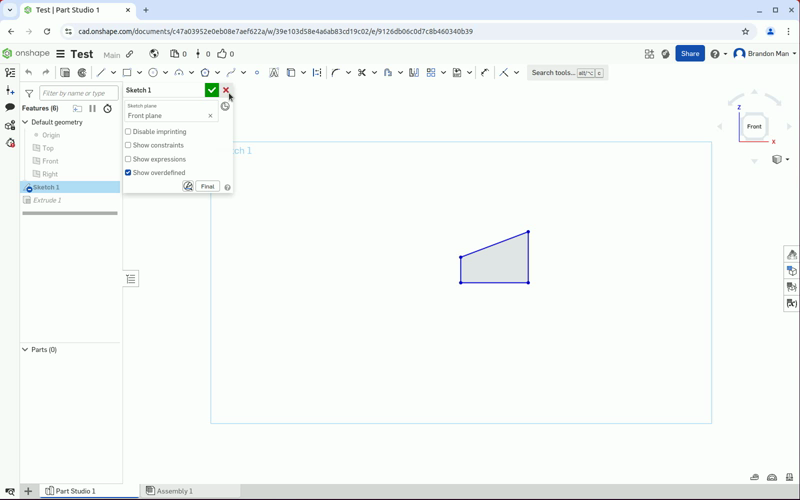
click(229, 92)
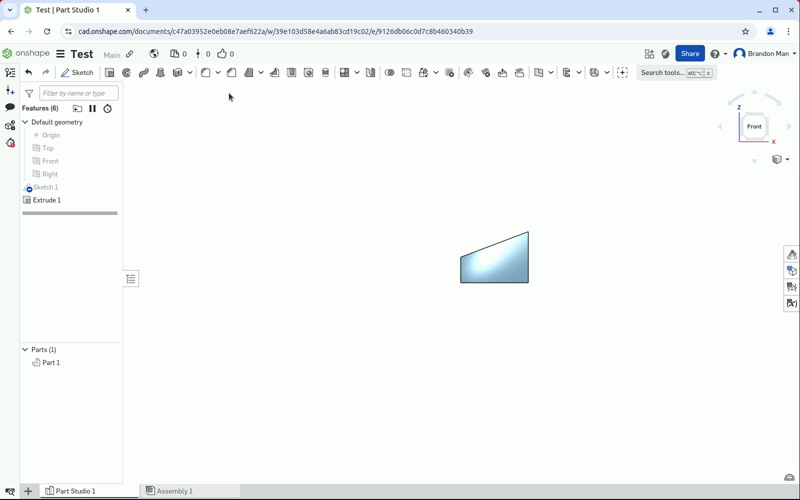
mouse_move(73, 352)
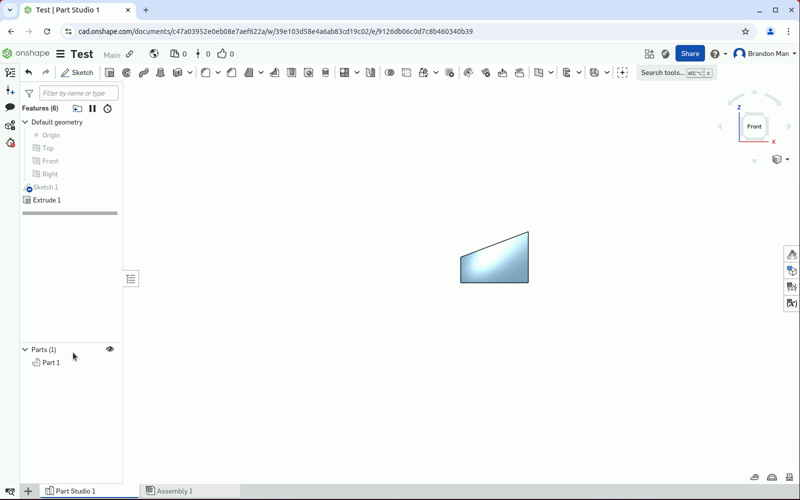
key(y)
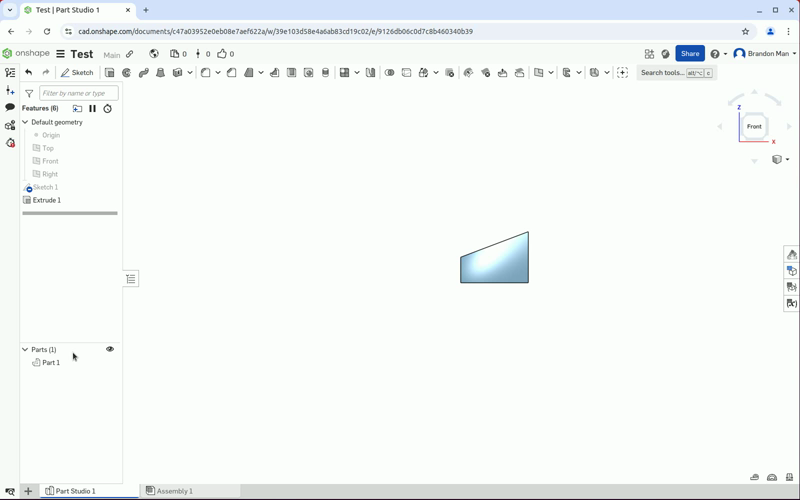
key(shift+p)
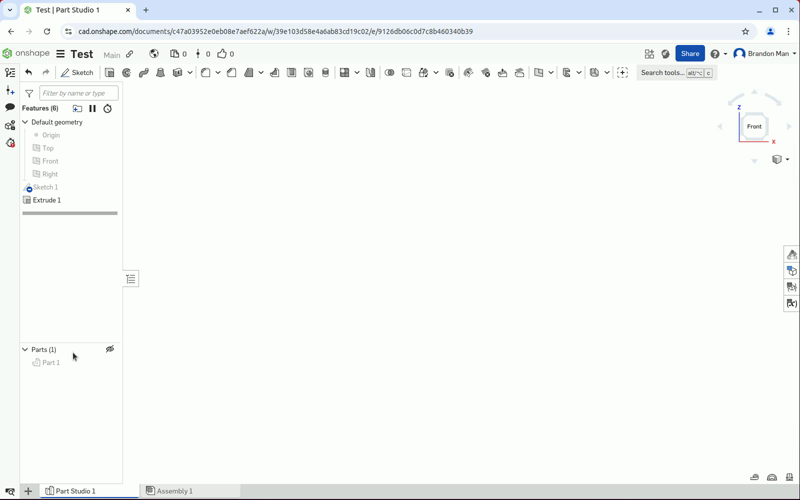
key(space)
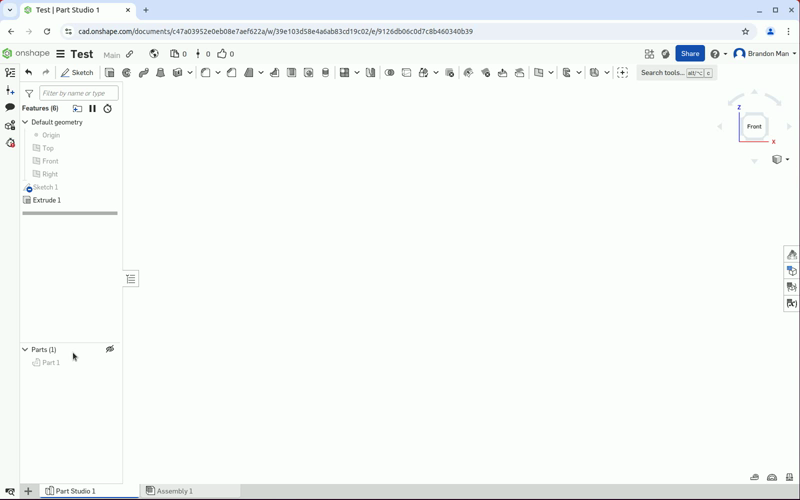
key_down(shift)
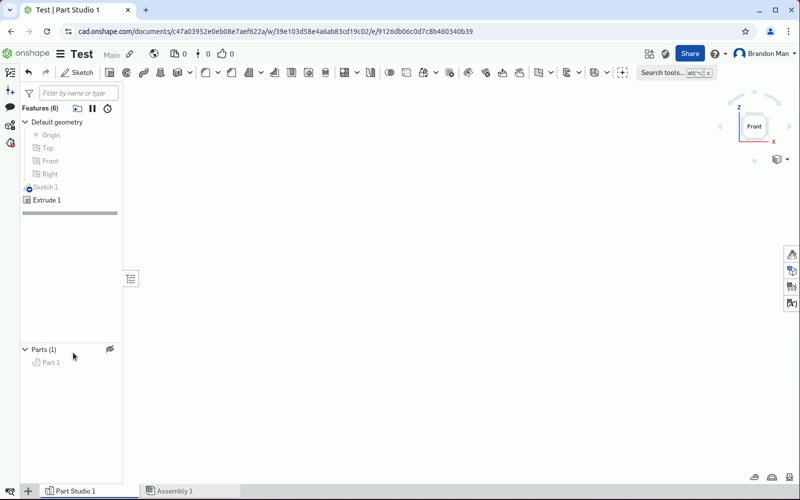
key(left)
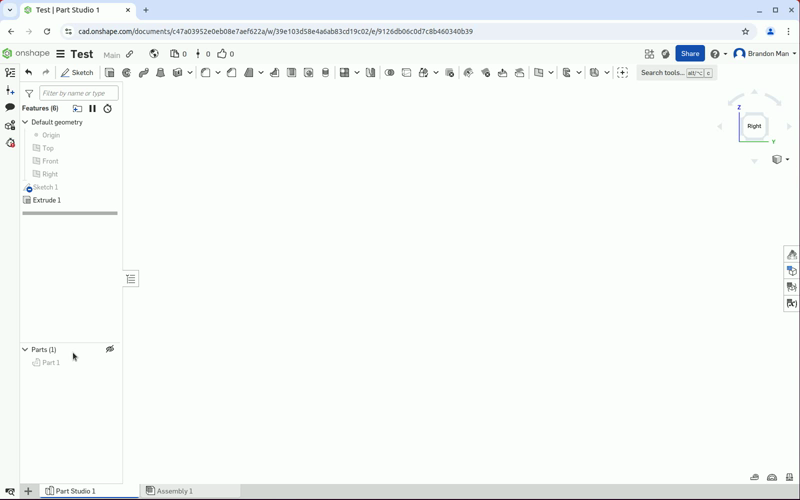
key_up(shift)
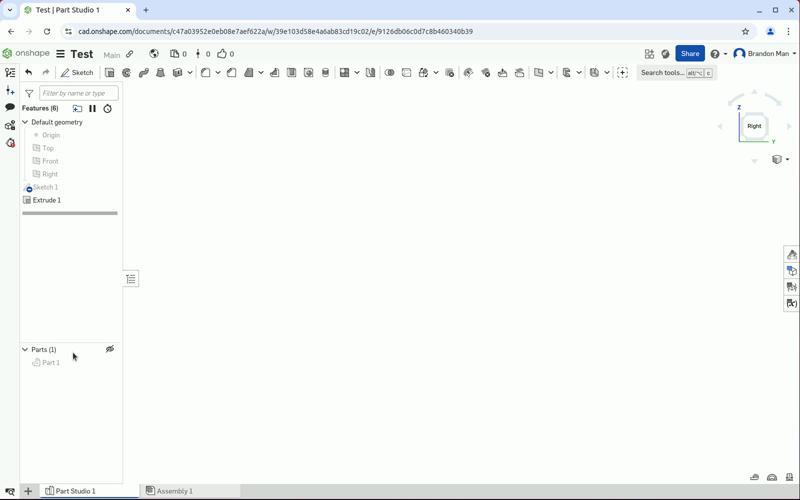
mouse_move(73, 352)
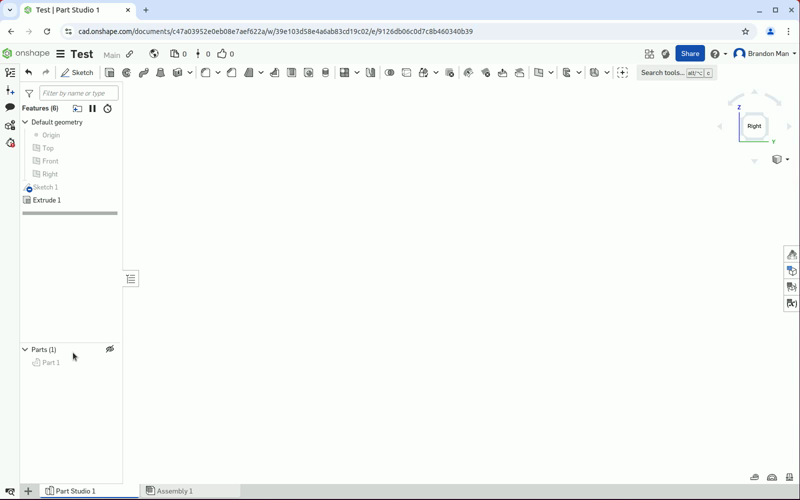
key(shift+y)
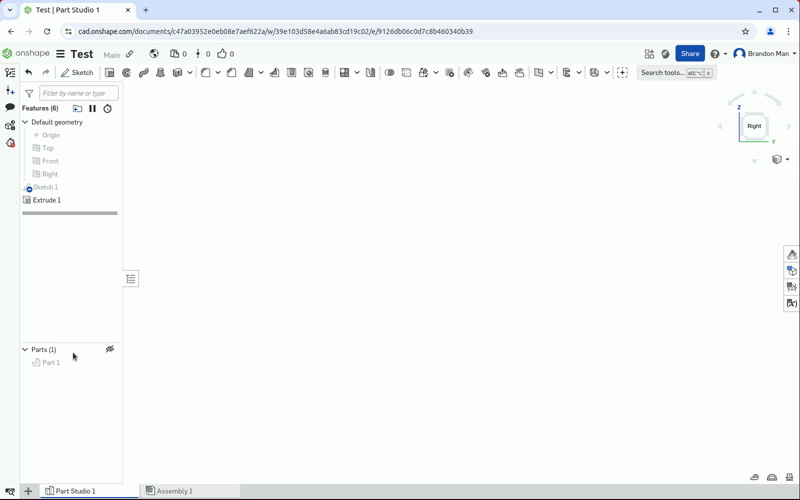
key(shift+s)
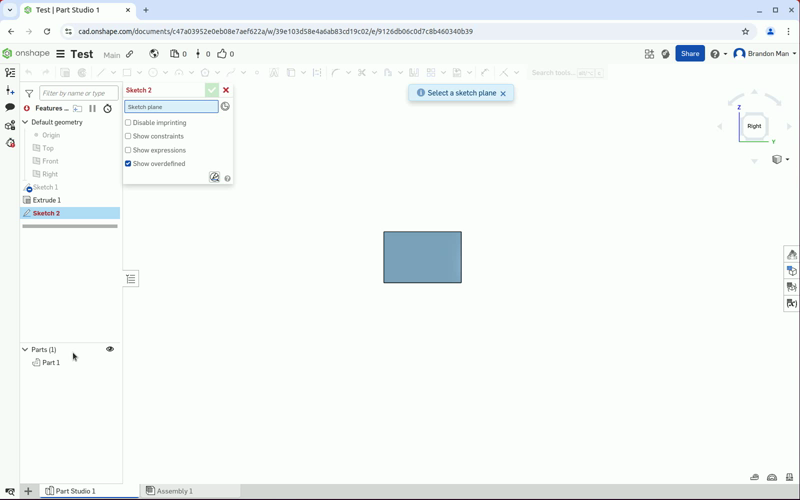
mouse_move(73, 176)
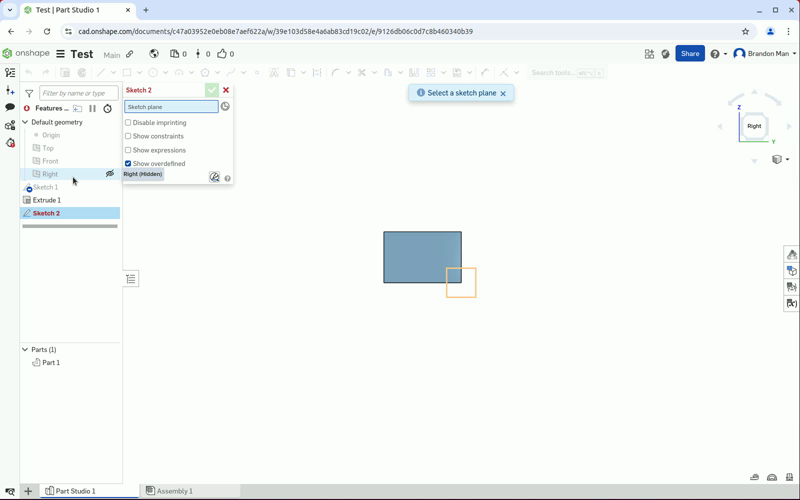
click(73, 176)
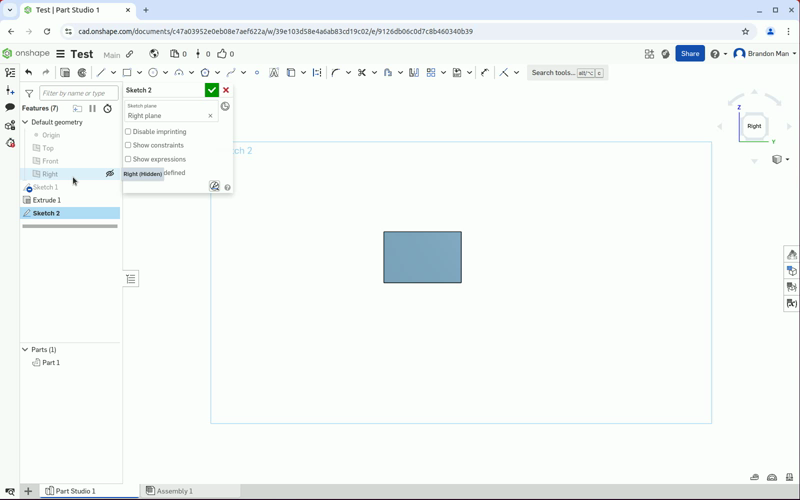
mouse_move(73, 352)
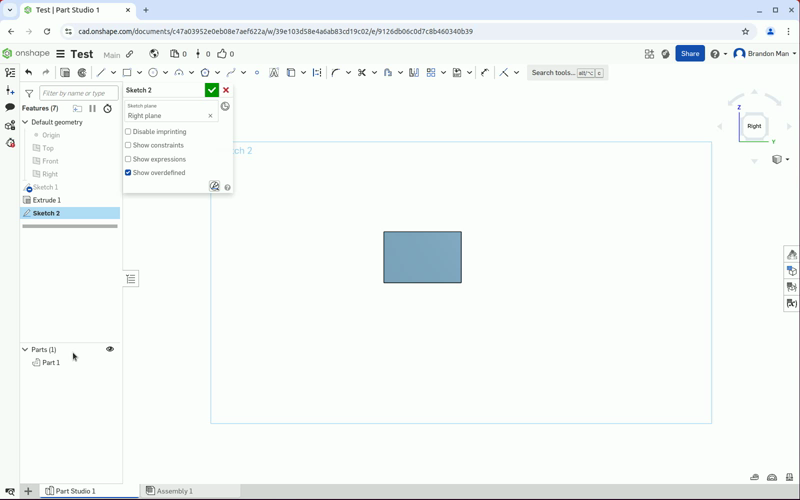
key(y)
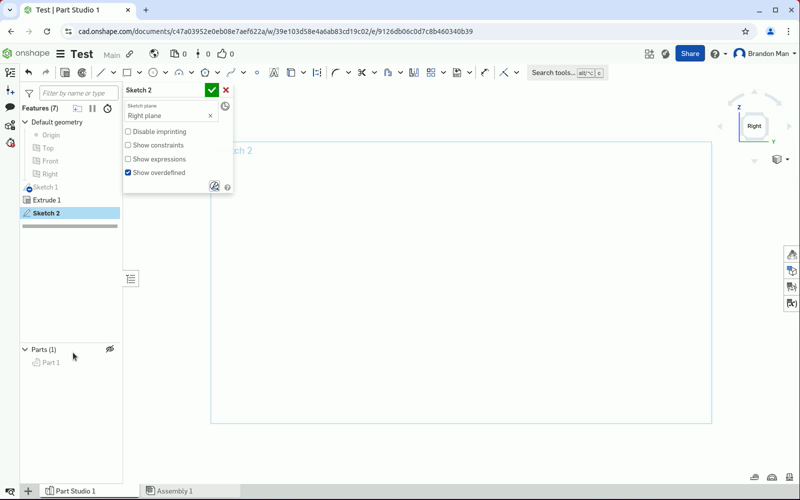
key(l)
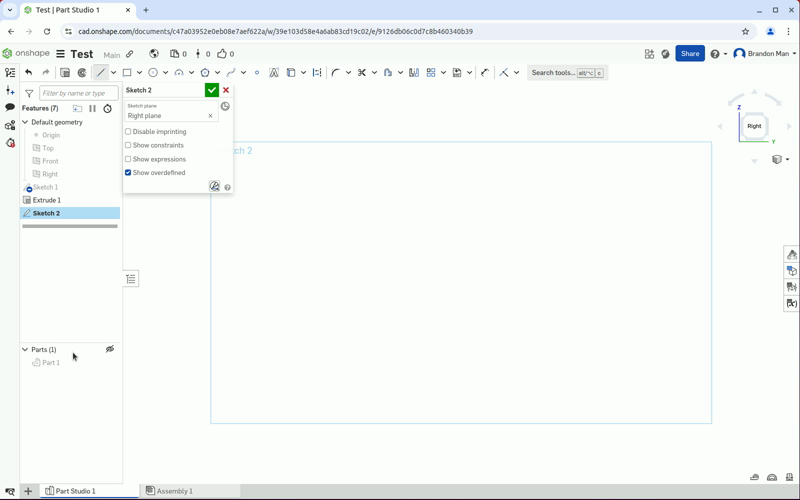
key_down(shift)
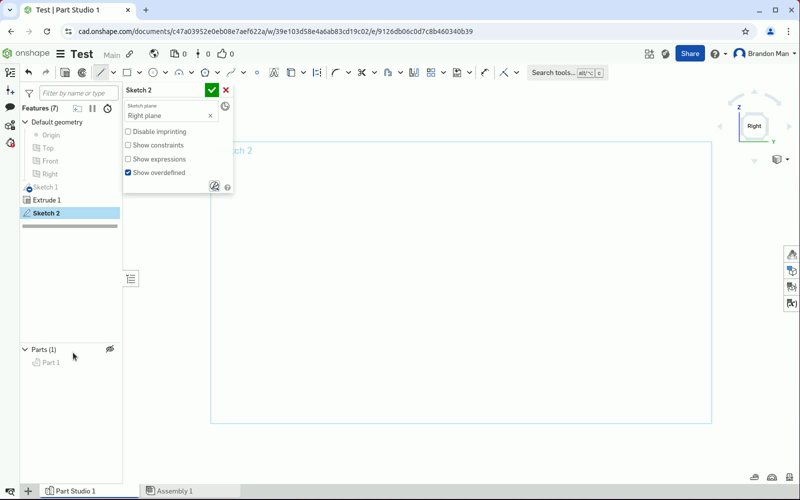
mouse_move(460, 282)
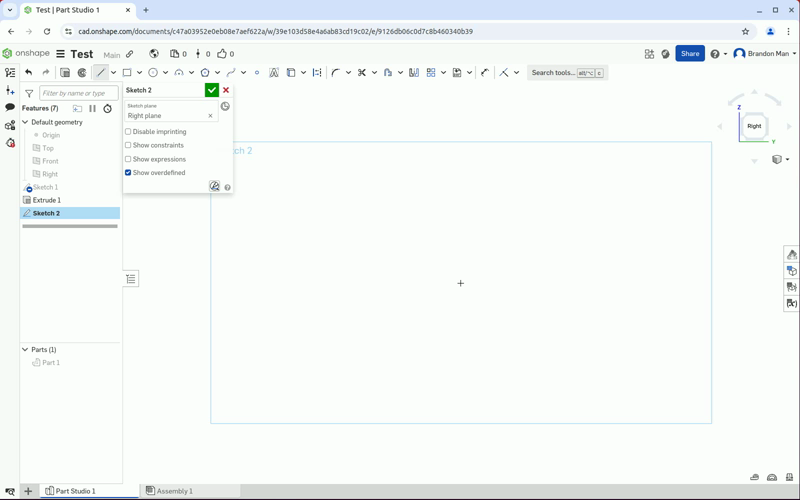
click(460, 282)
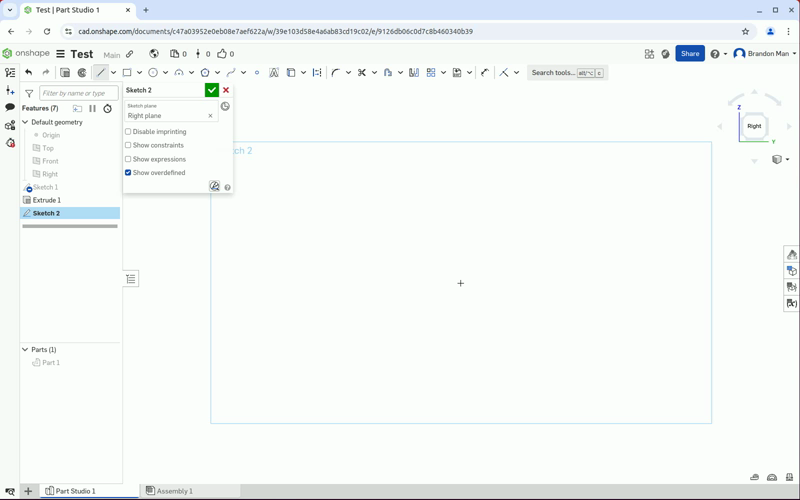
key_up(shift)
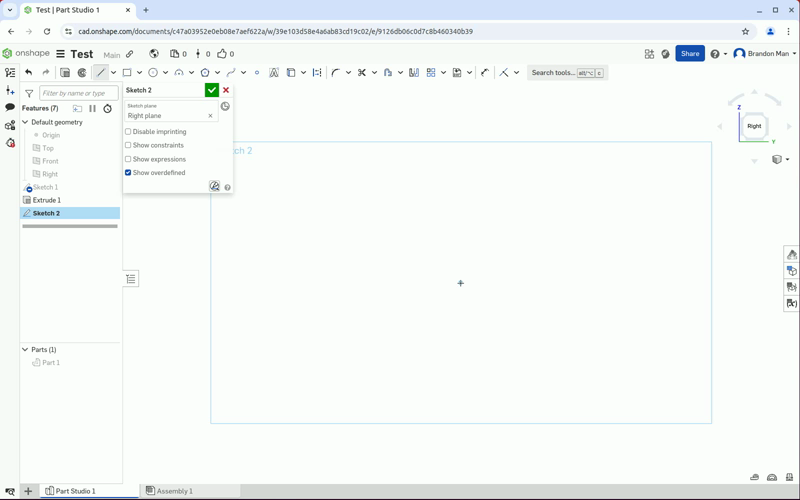
key_down(shift)
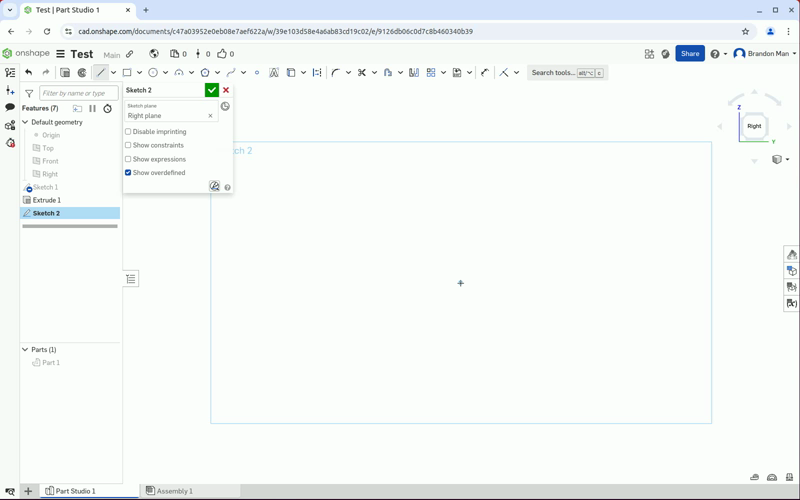
mouse_move(490, 282)
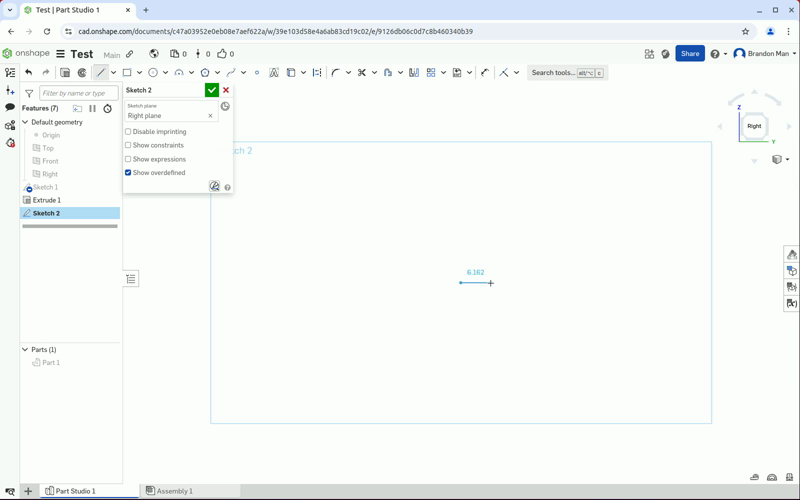
mouse_move(496, 282)
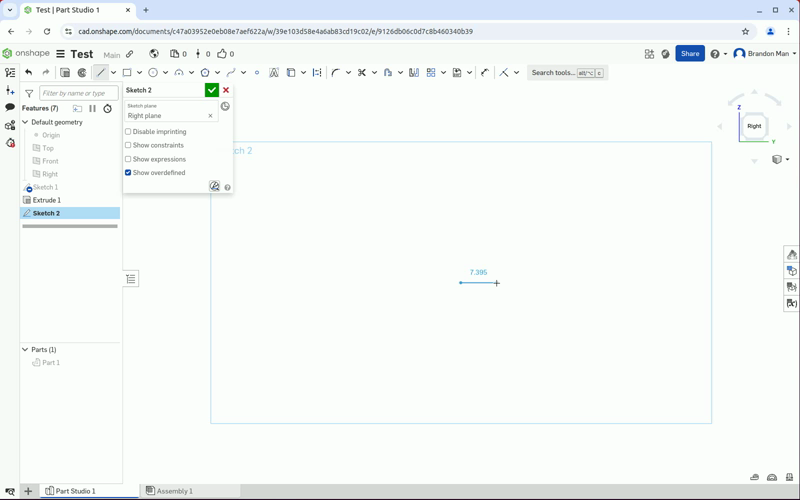
click(496, 282)
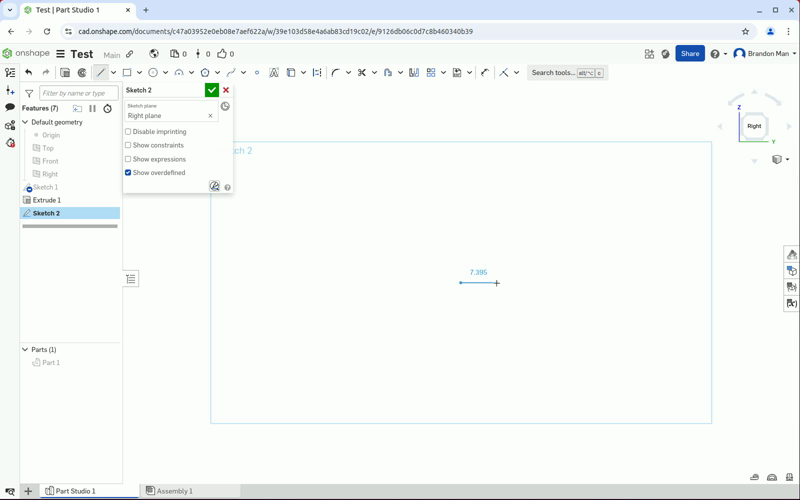
key_up(shift)
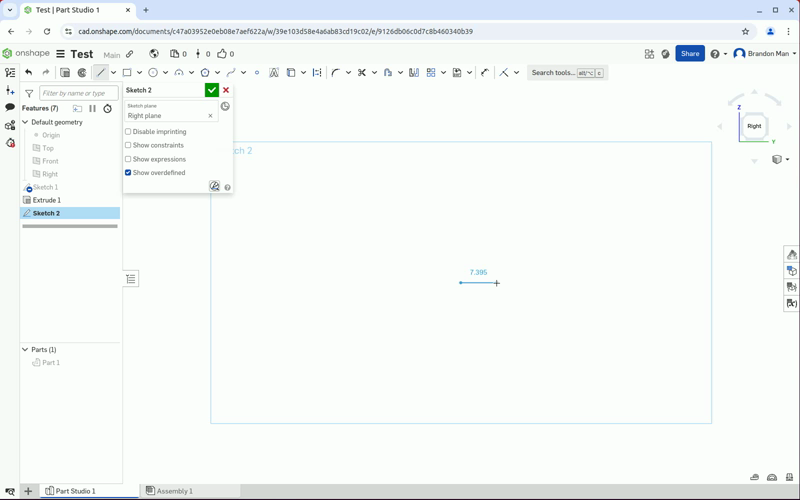
key_down(shift)
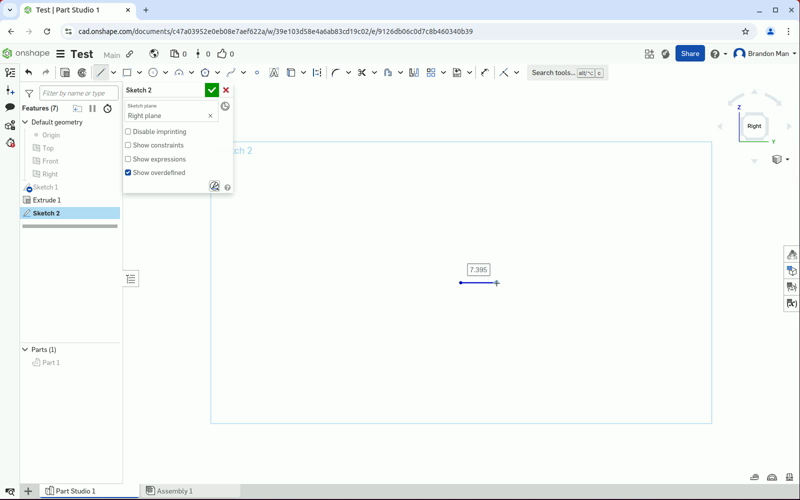
mouse_move(496, 187)
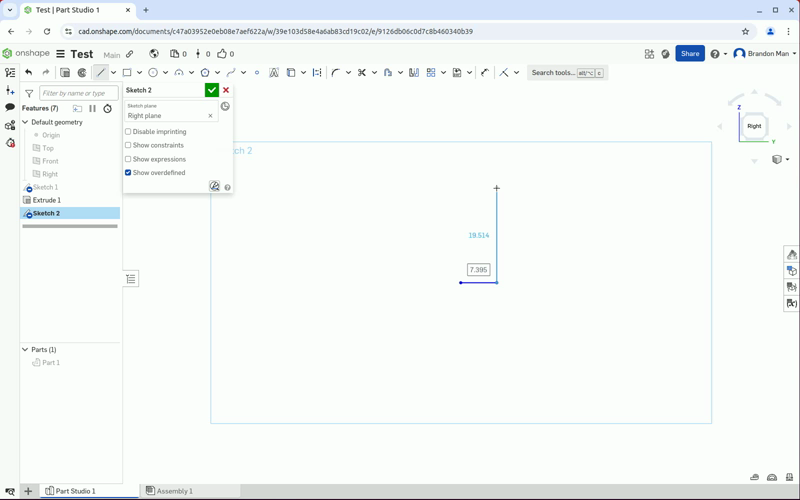
click(496, 187)
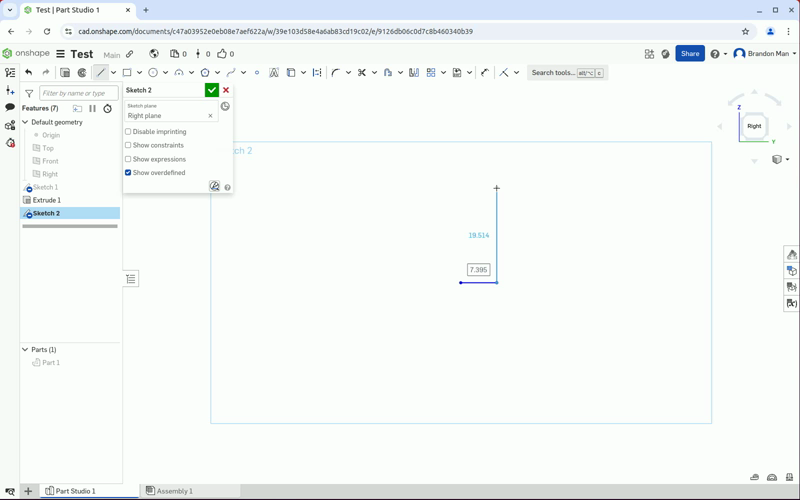
key_up(shift)
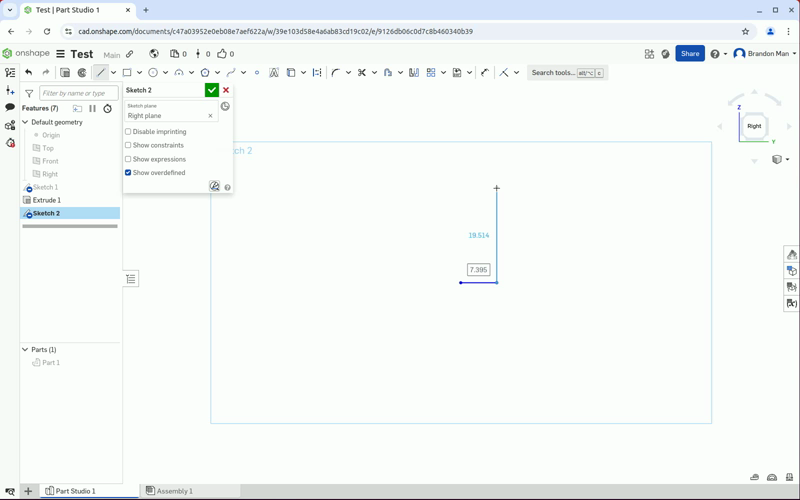
key_down(shift)
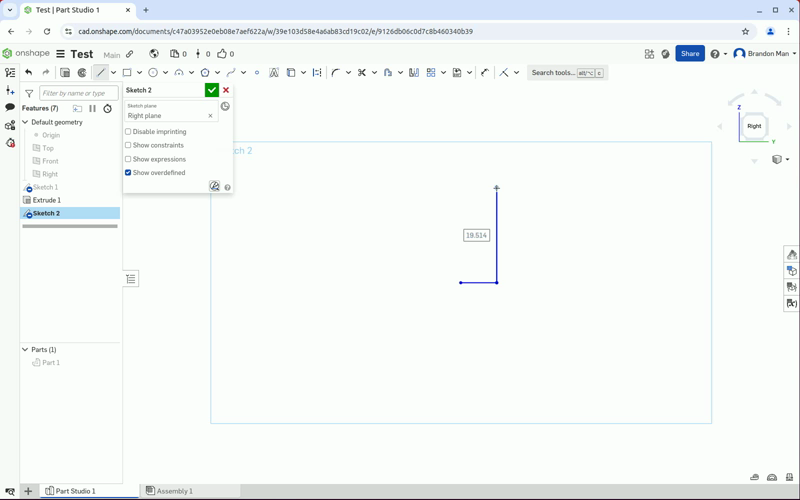
mouse_move(526, 187)
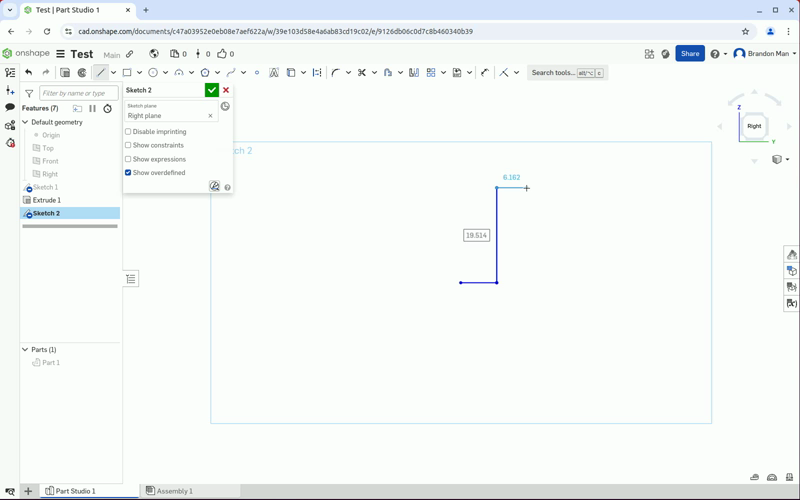
mouse_move(460, 187)
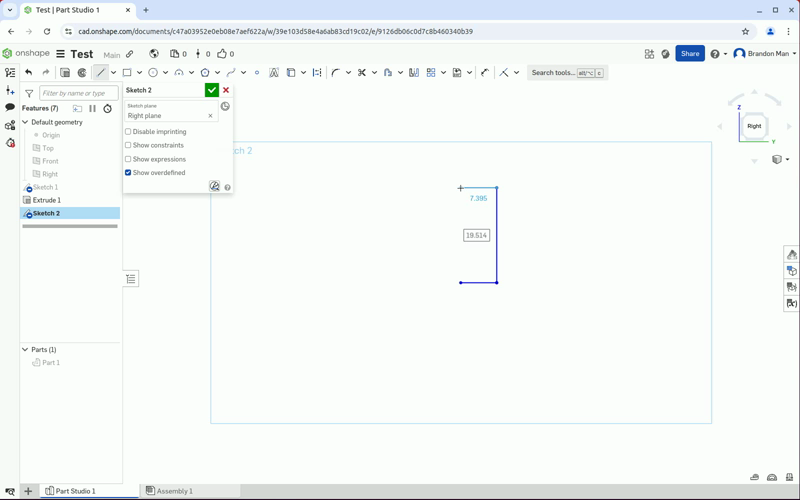
click(460, 187)
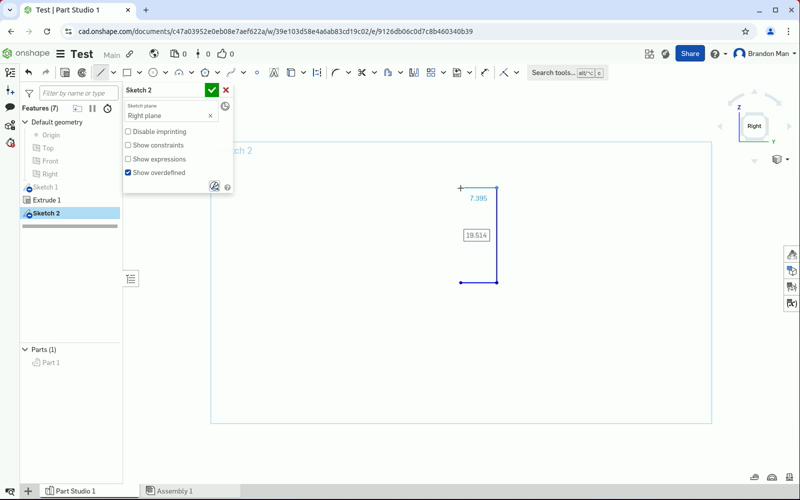
key_up(shift)
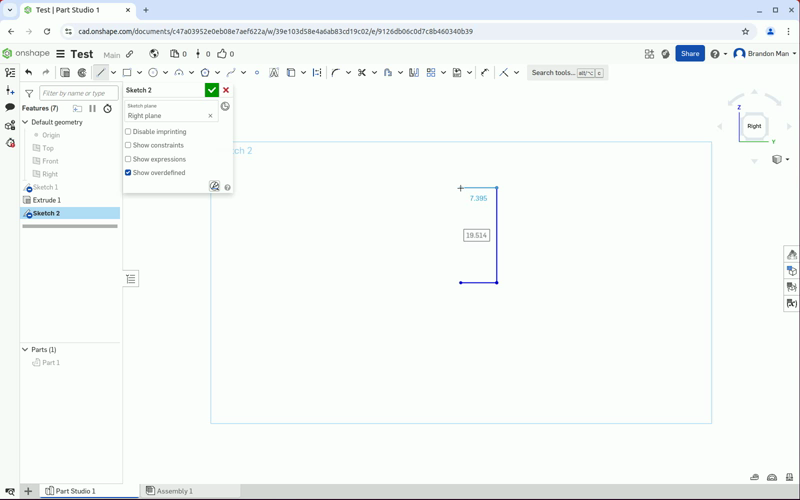
key_down(shift)
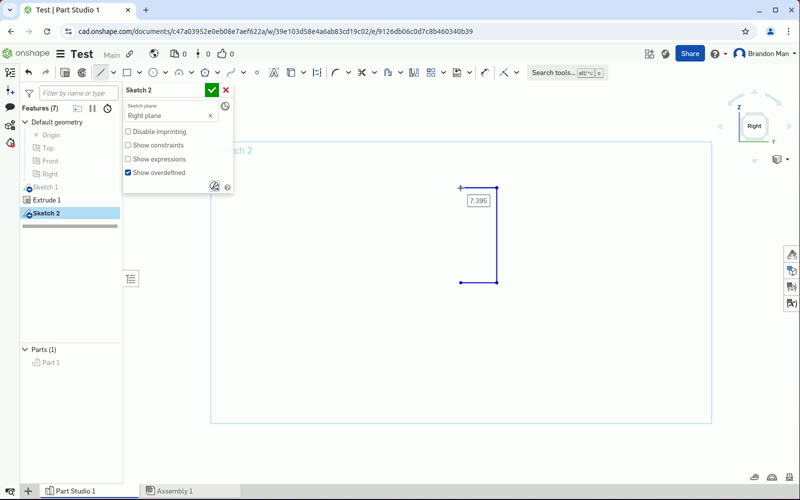
mouse_move(460, 258)
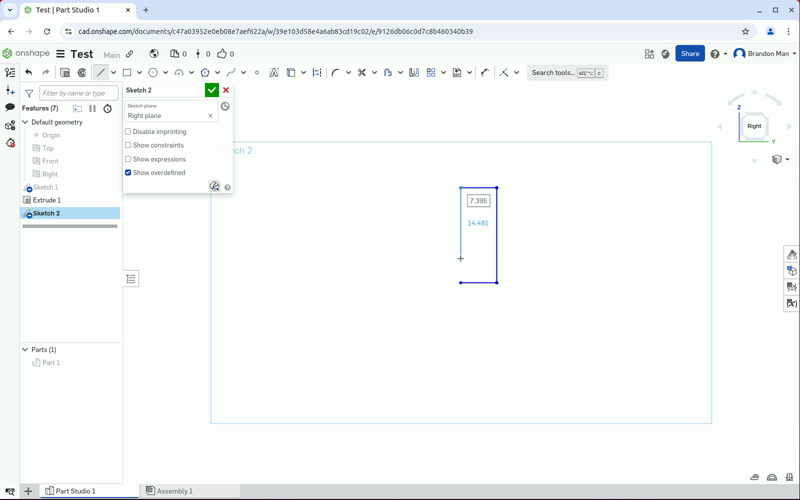
click(460, 258)
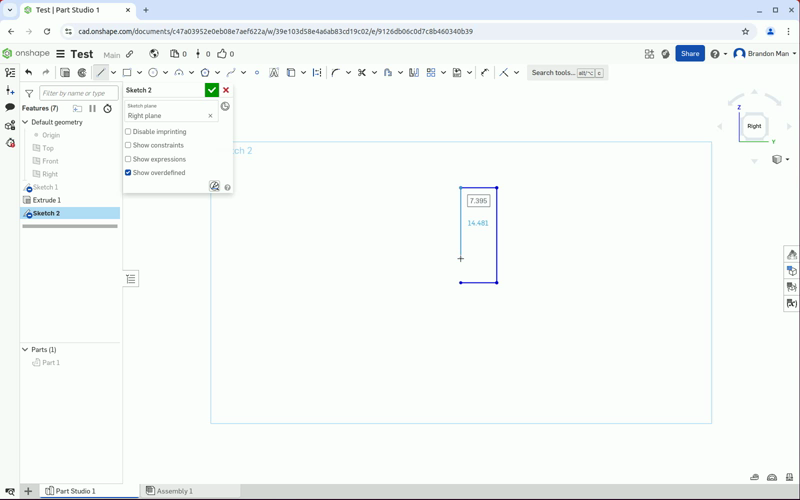
key_up(shift)
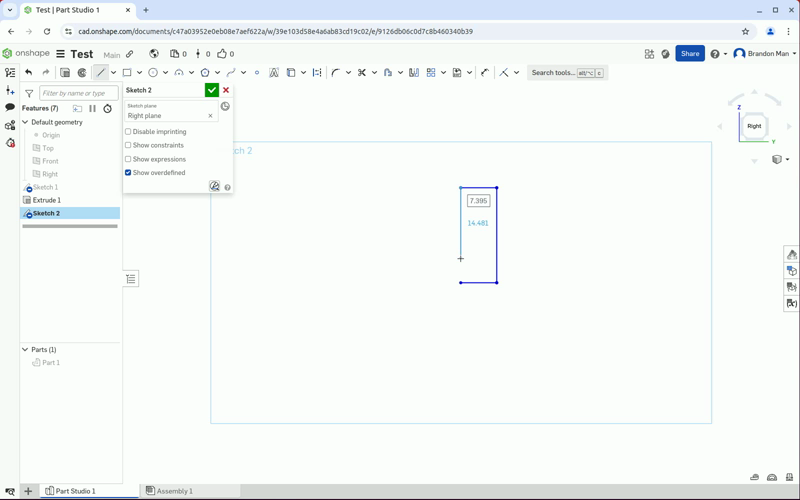
mouse_move(490, 258)
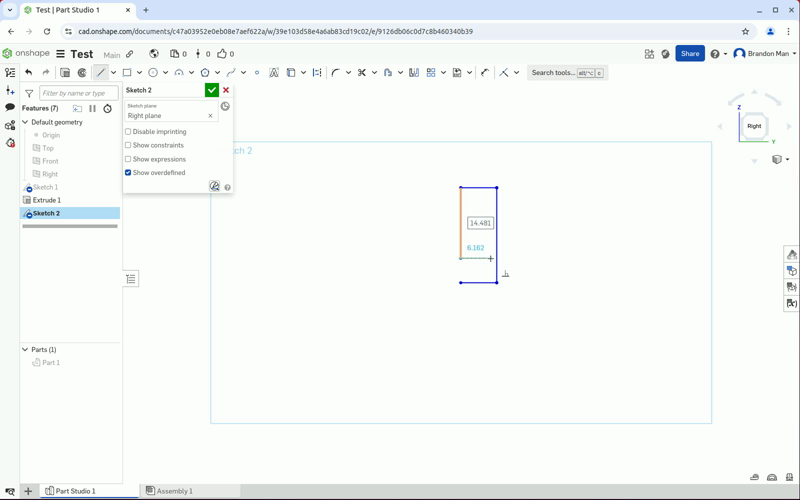
key_down(shift)
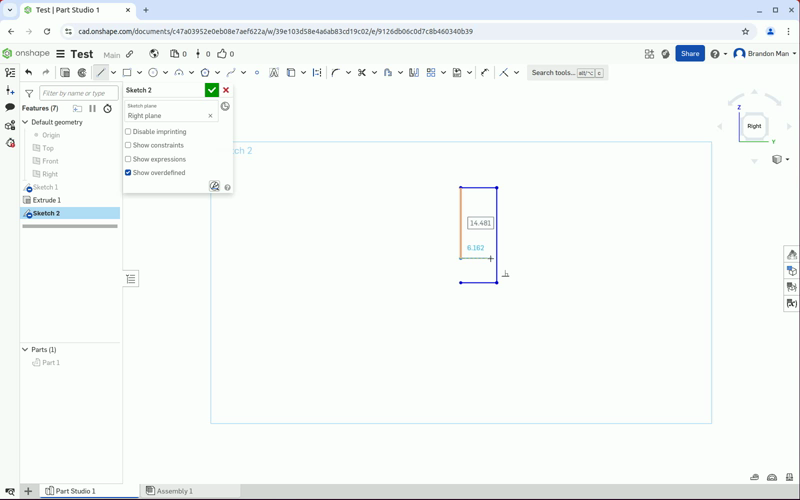
mouse_move(460, 282)
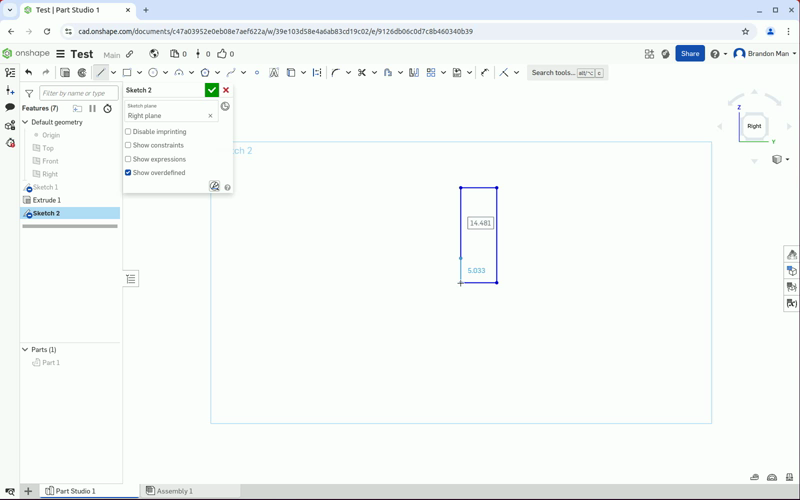
key_up(shift)
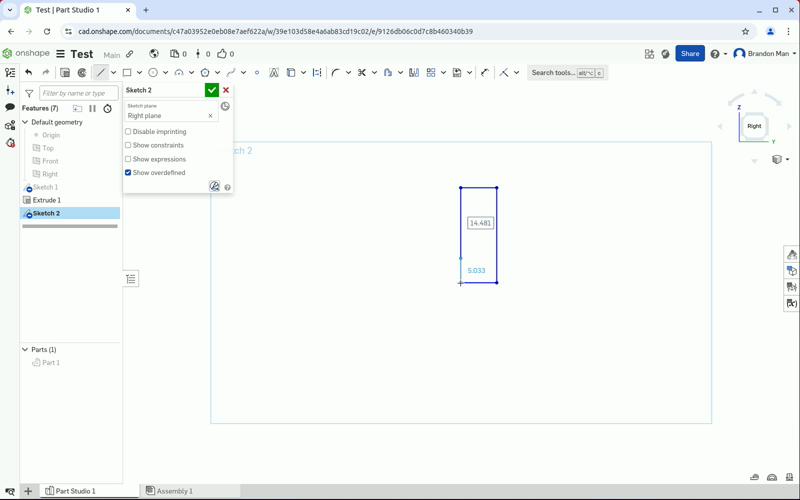
click(460, 282)
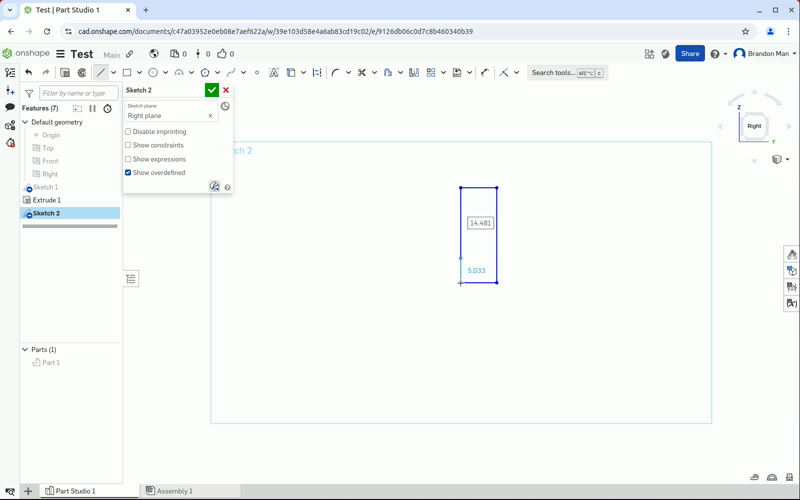
key(esc)
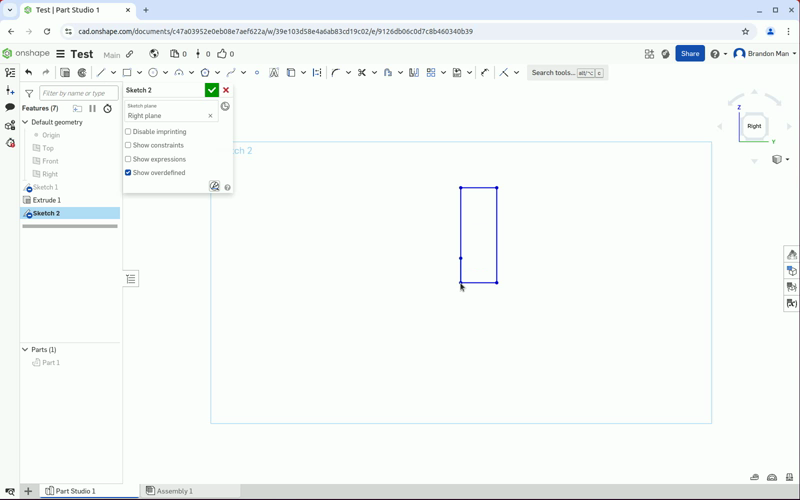
mouse_move(468, 209)
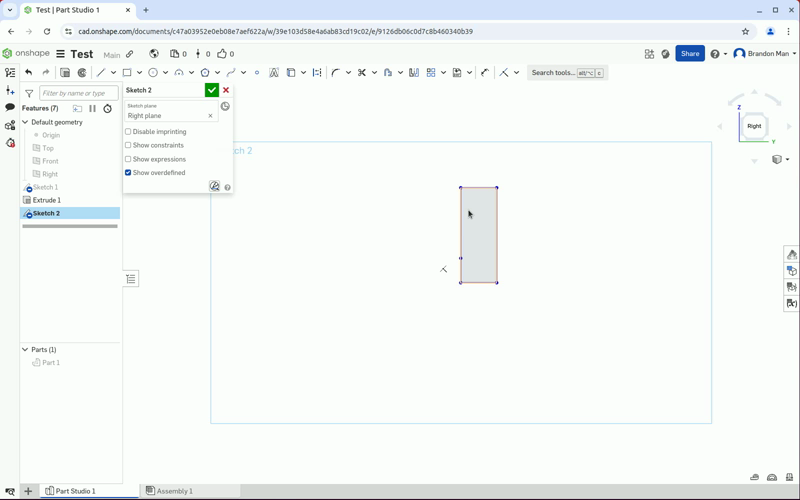
click(468, 209)
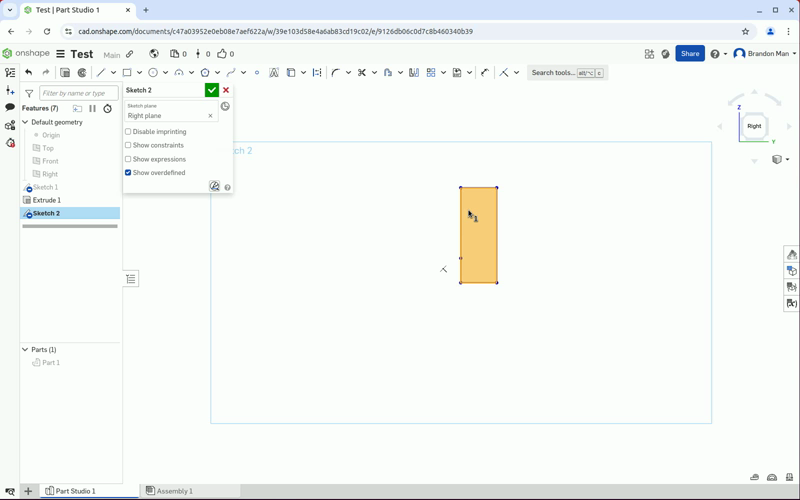
mouse_move(73, 352)
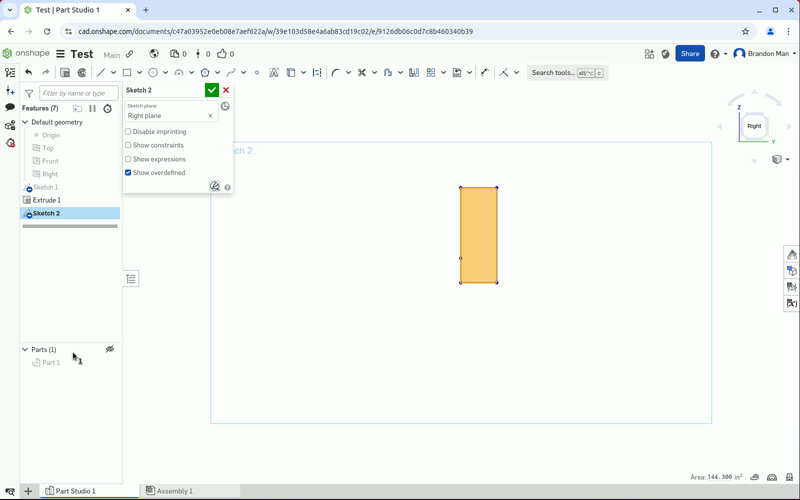
key(shift+y)
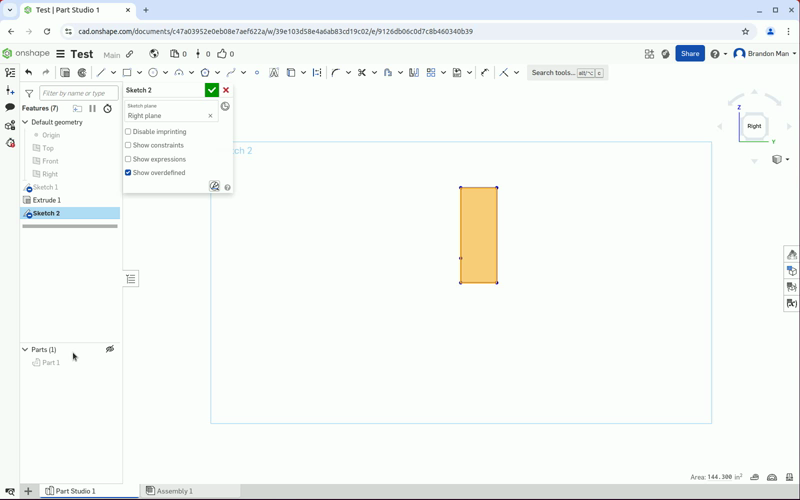
key(shift+e)
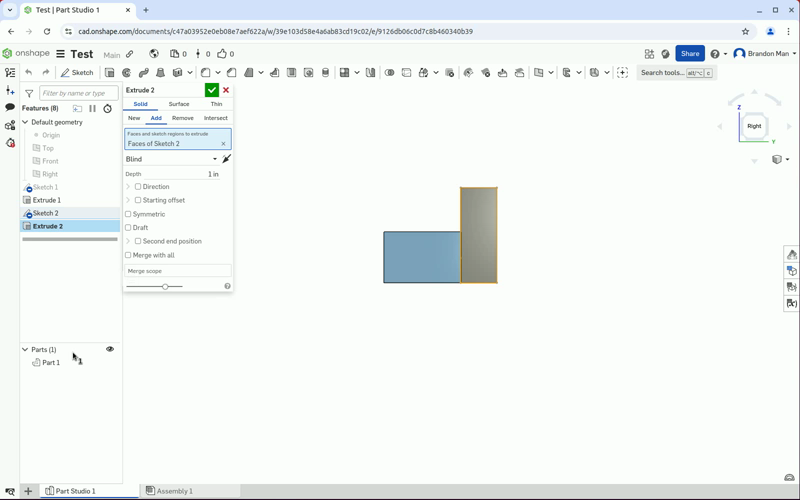
mouse_move(143, 106)
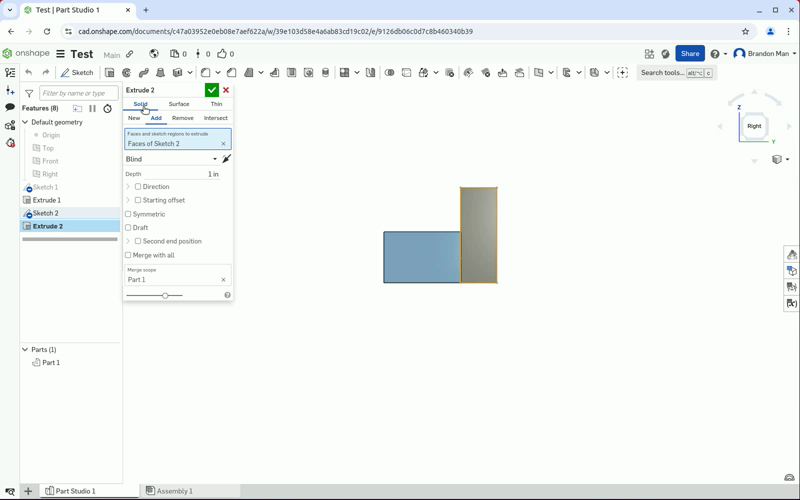
click(143, 106)
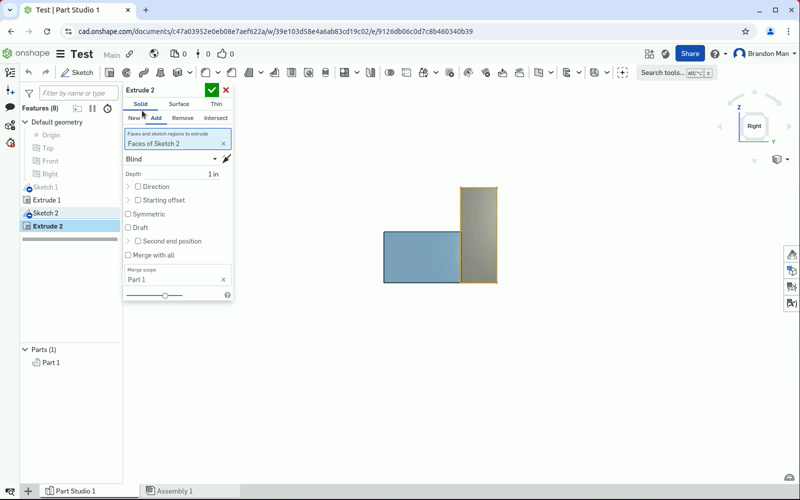
mouse_move(137, 120)
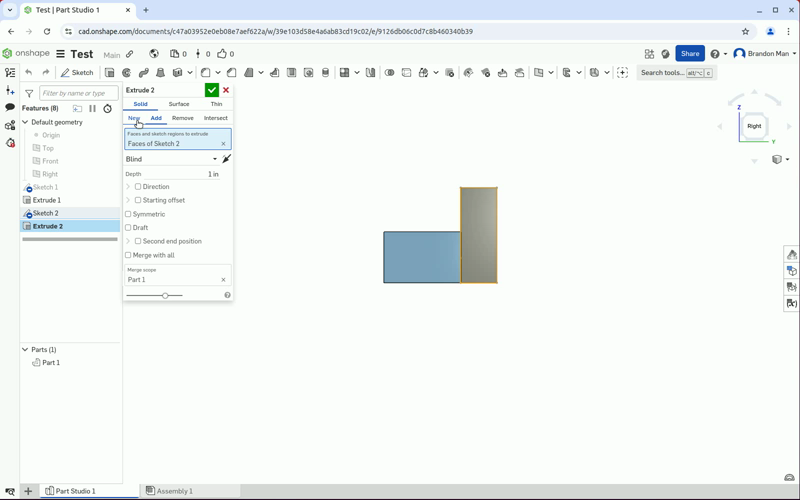
click(137, 120)
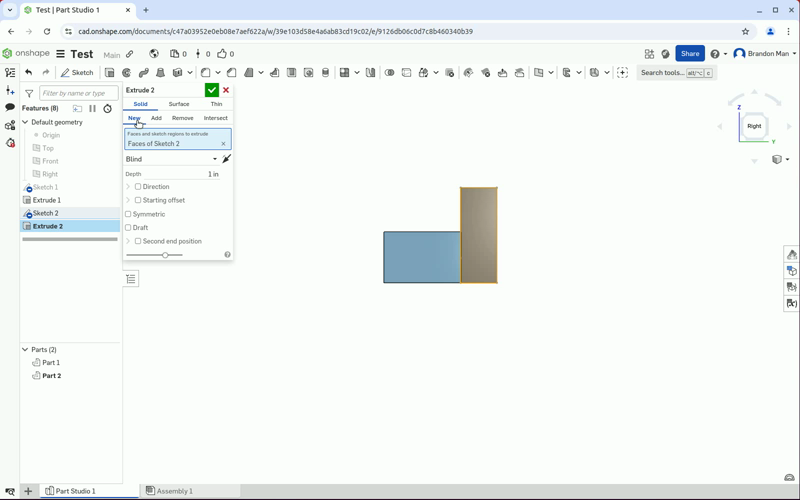
key(tab, 4)
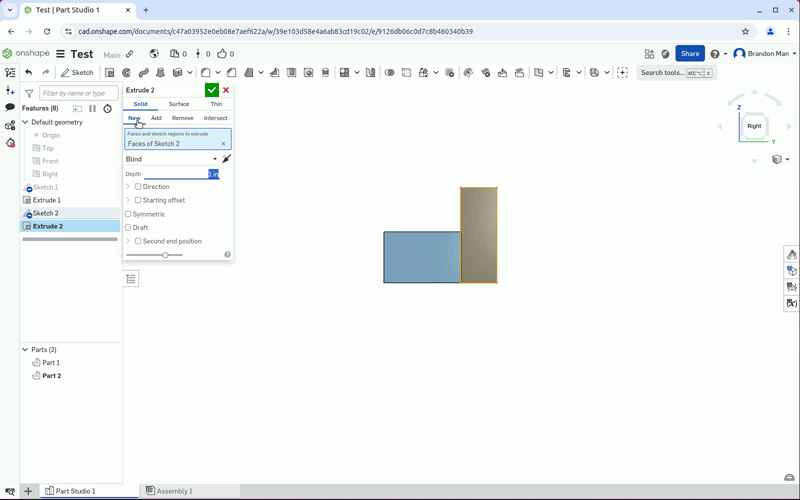
text(-13.721)
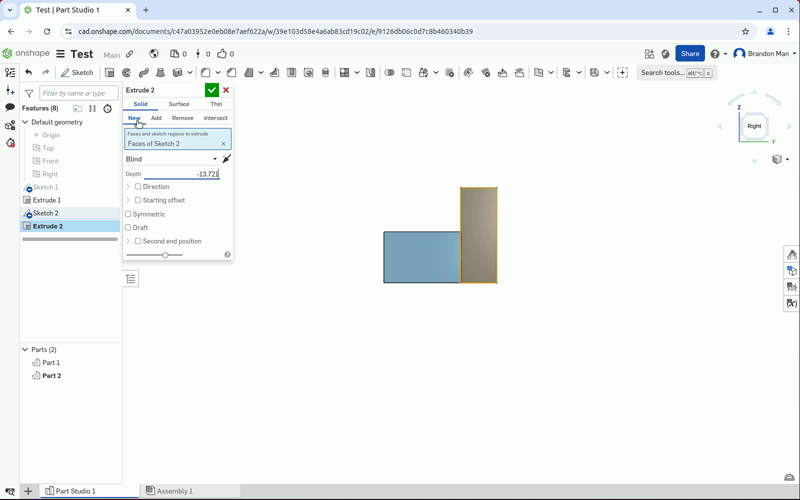
key(enter)
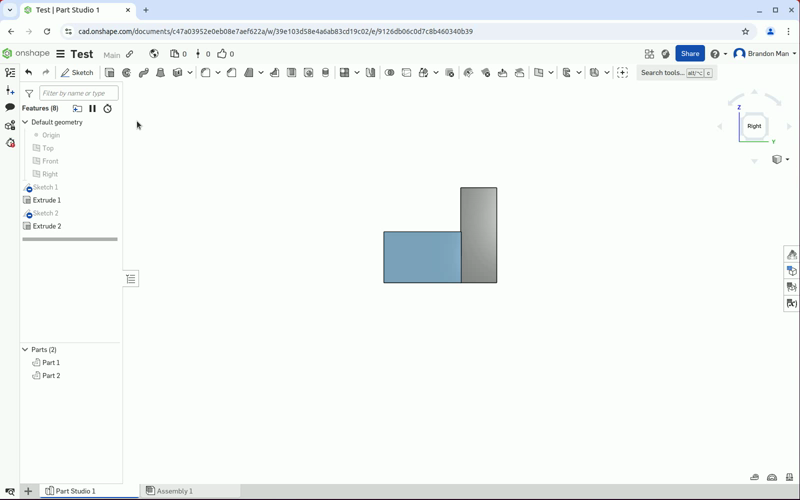
key(shift+h)
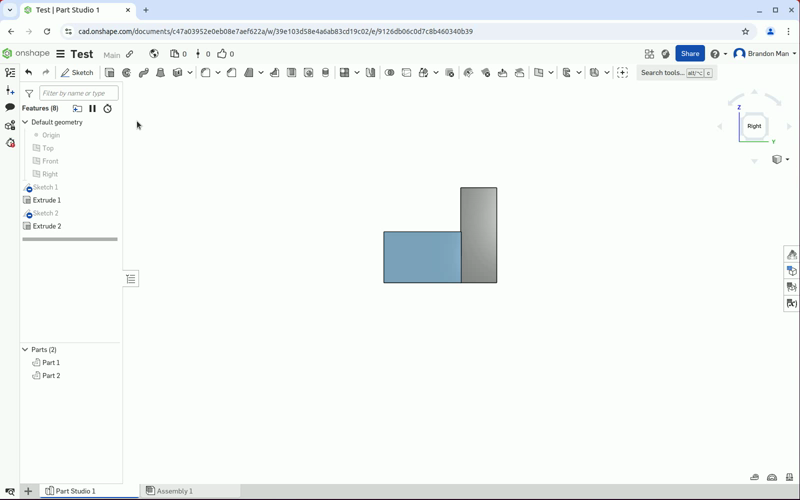
key(shift+h)
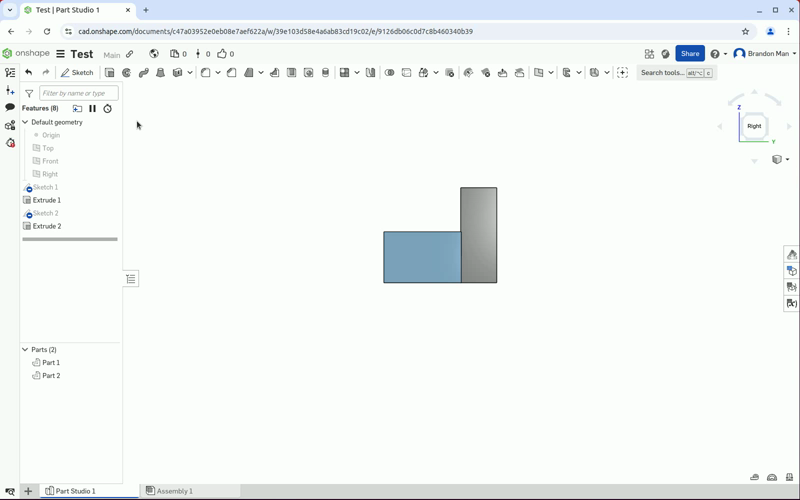
mouse_move(73, 189)
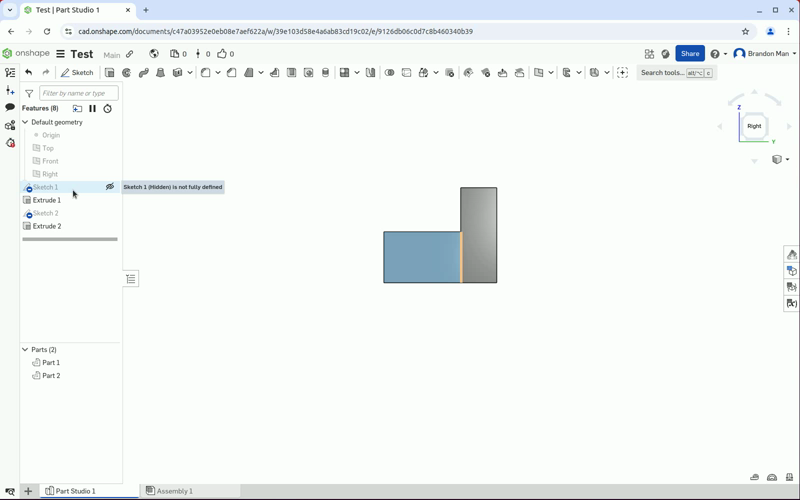
click(73, 189)
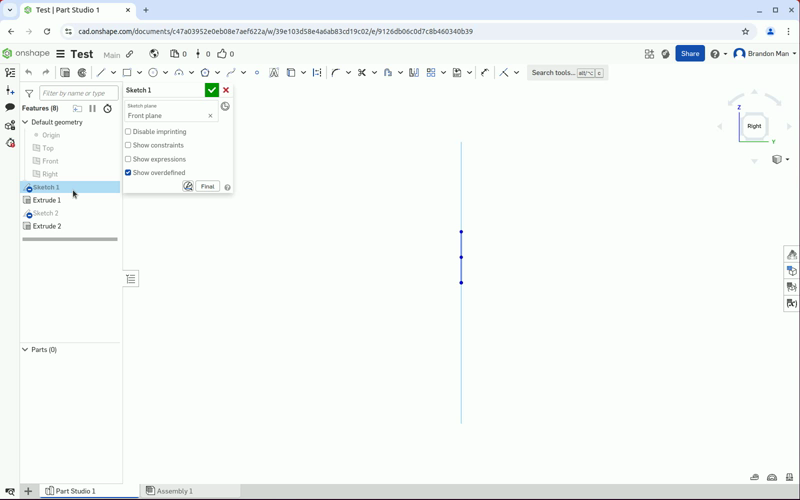
mouse_move(229, 92)
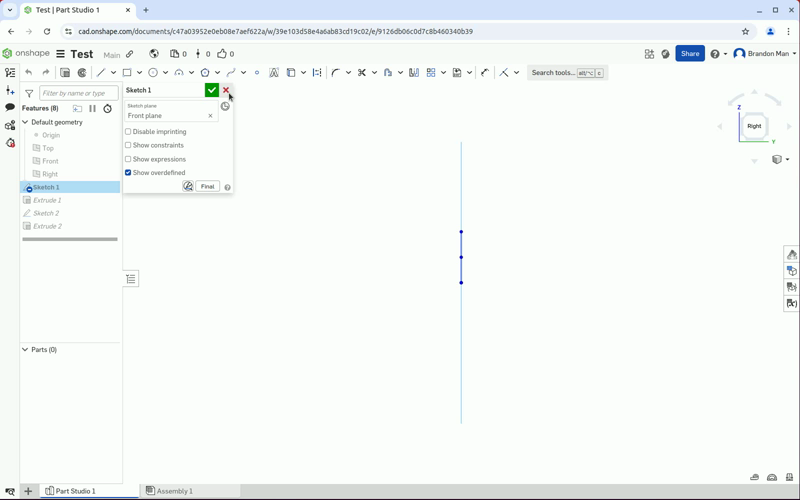
click(229, 92)
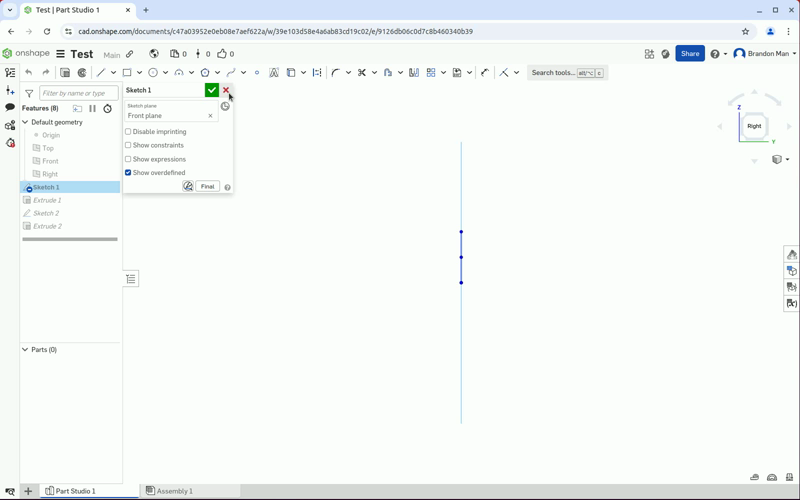
key(shift+s)
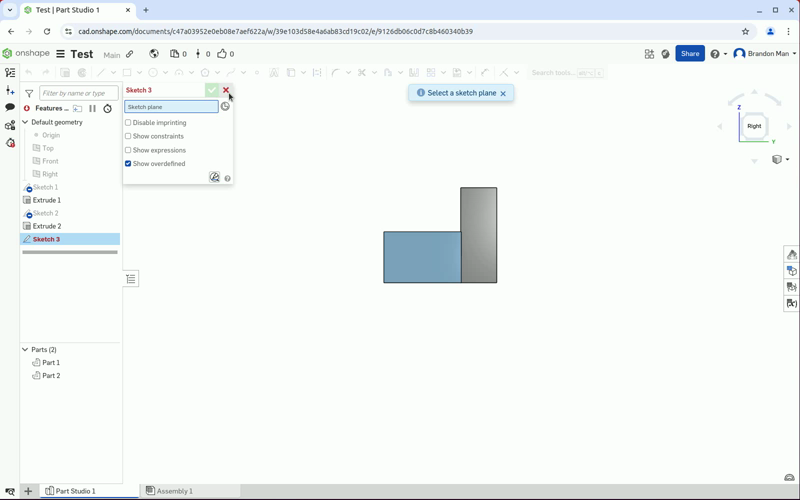
mouse_move(73, 176)
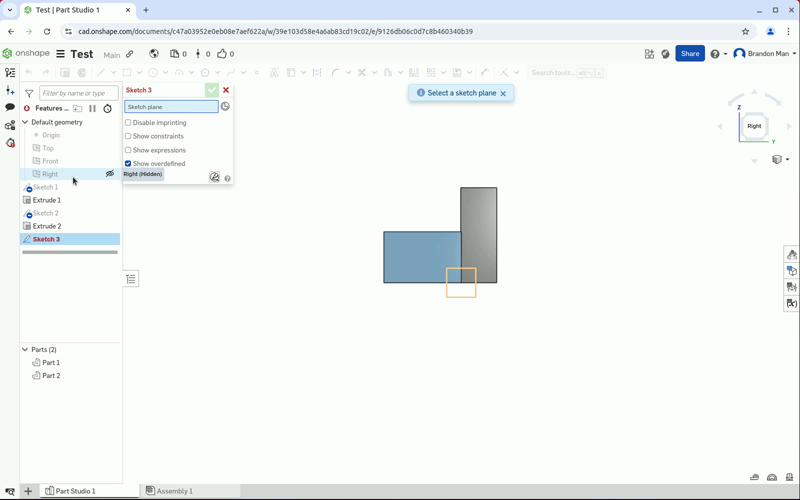
click(73, 176)
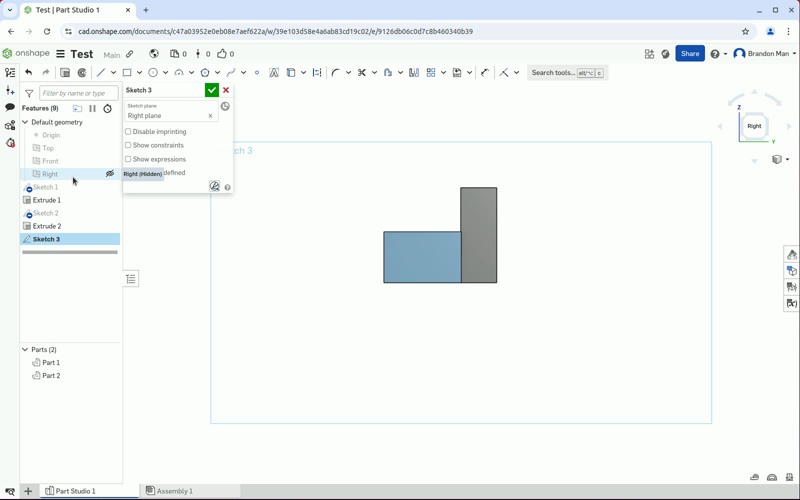
mouse_move(73, 352)
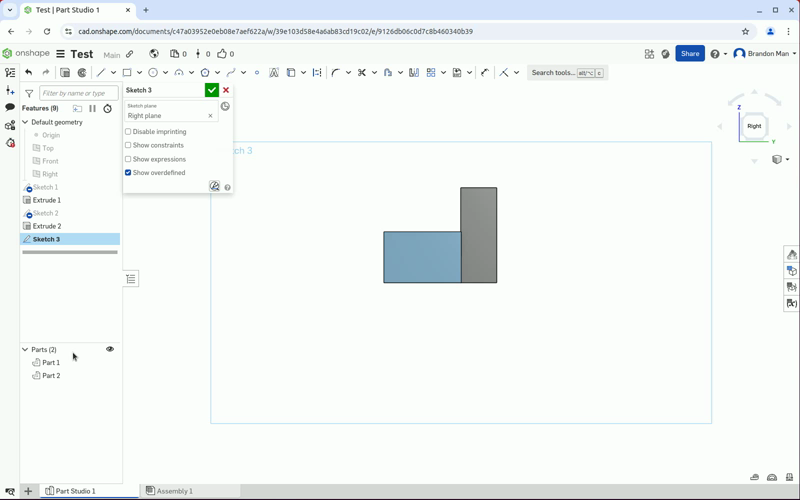
key(y)
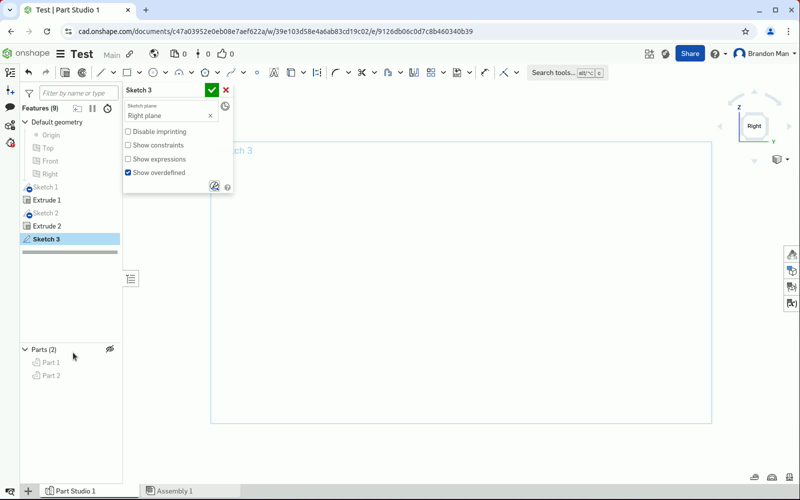
key(l)
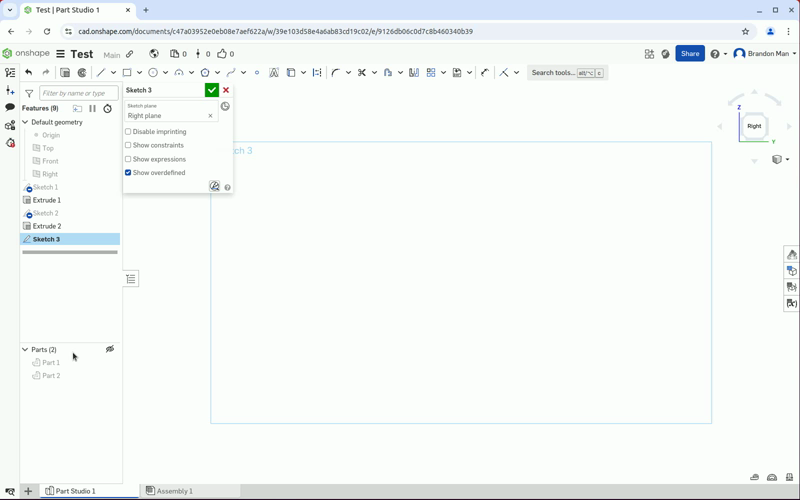
key_down(shift)
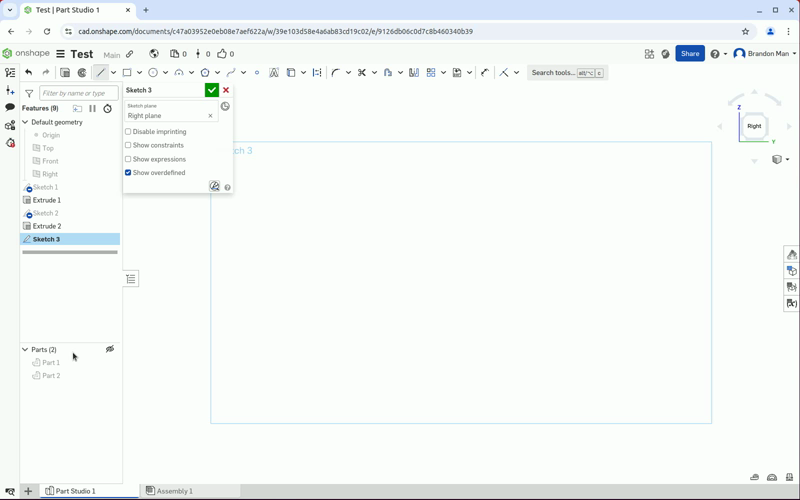
mouse_move(348, 282)
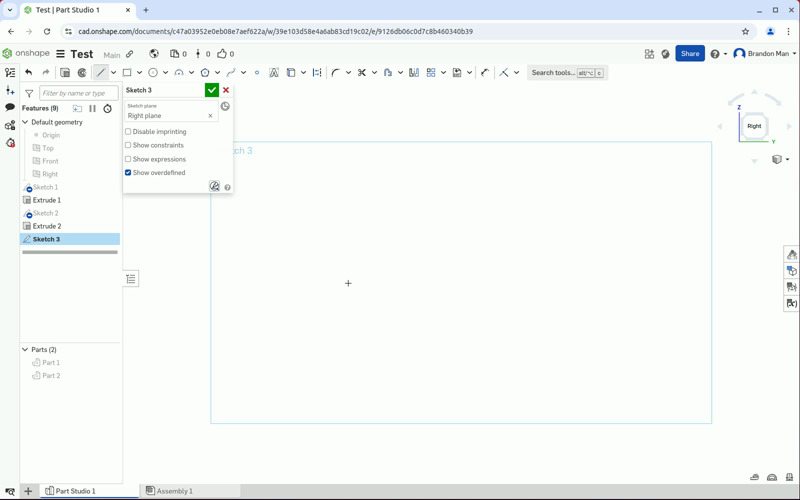
click(348, 282)
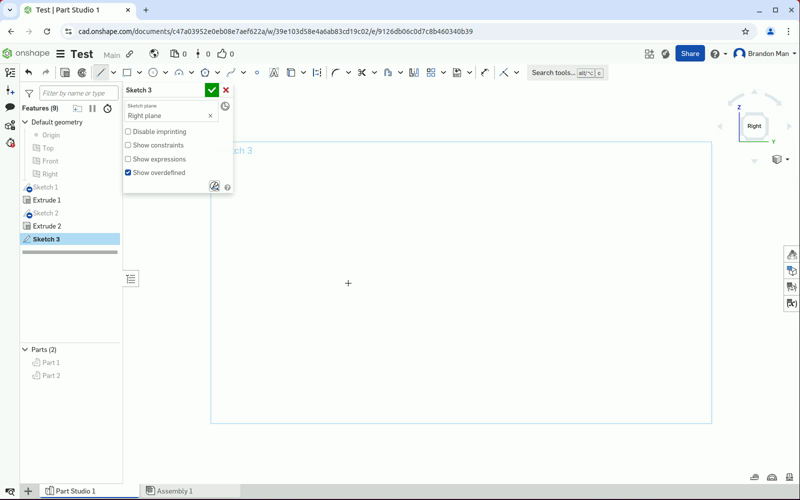
key_up(shift)
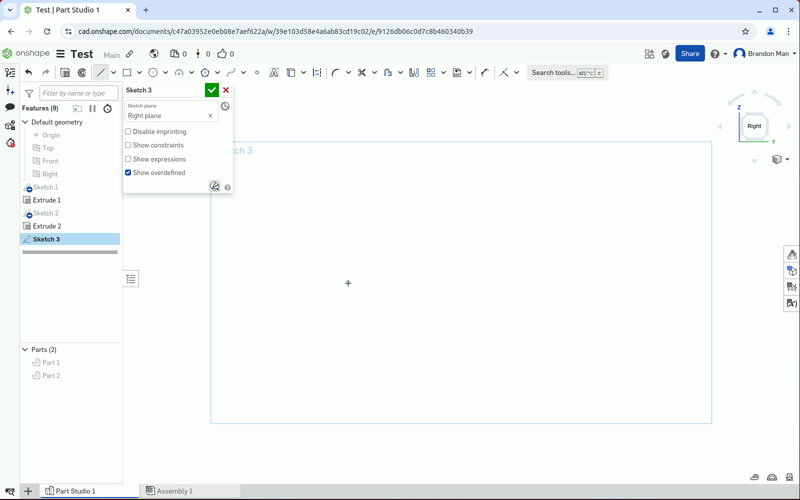
key_down(shift)
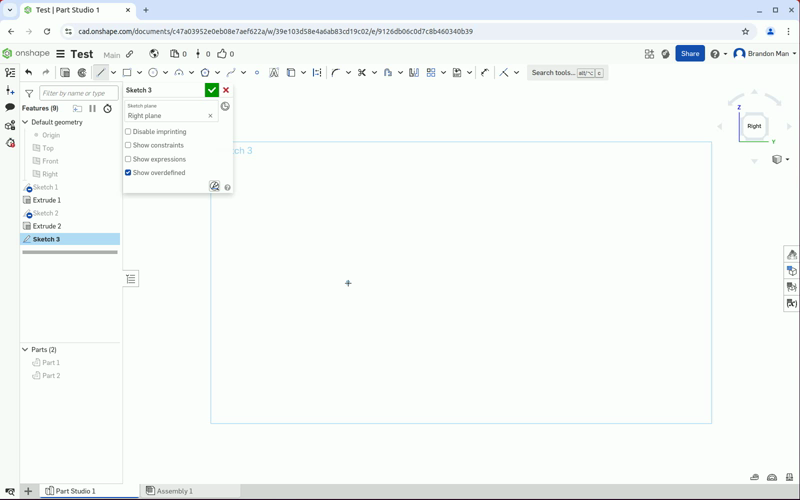
mouse_move(378, 282)
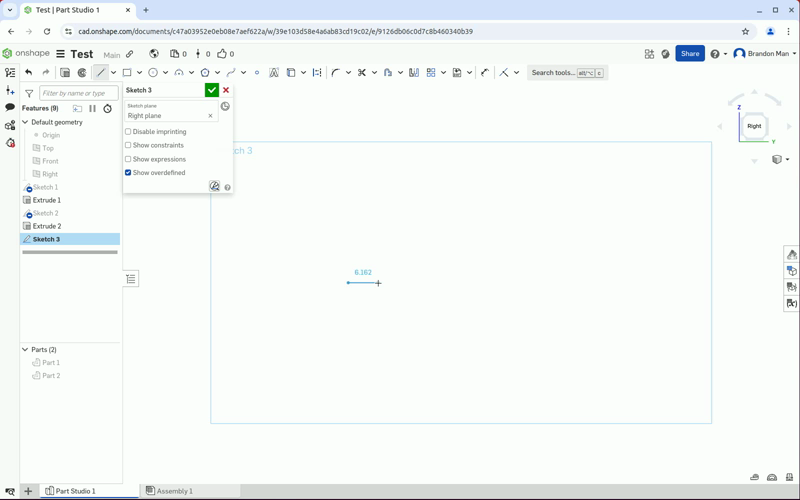
mouse_move(384, 282)
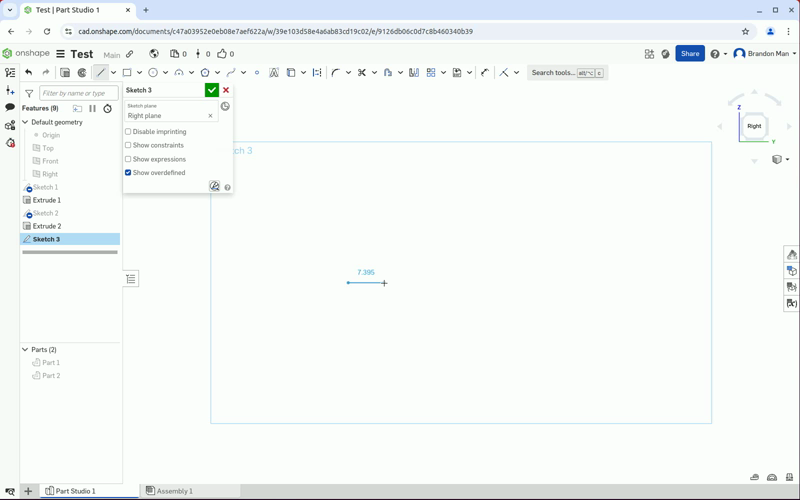
click(384, 282)
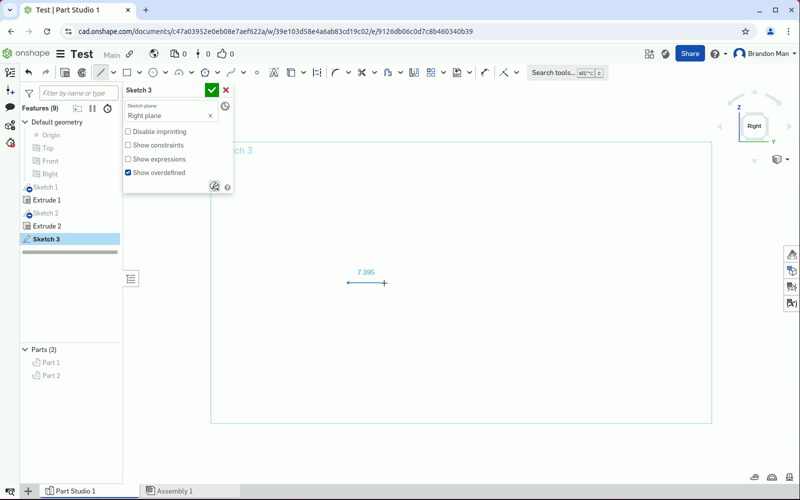
key_up(shift)
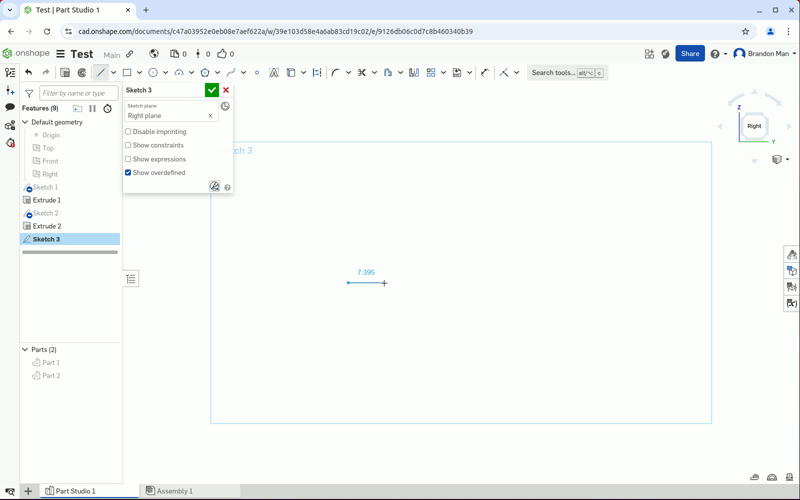
key_down(shift)
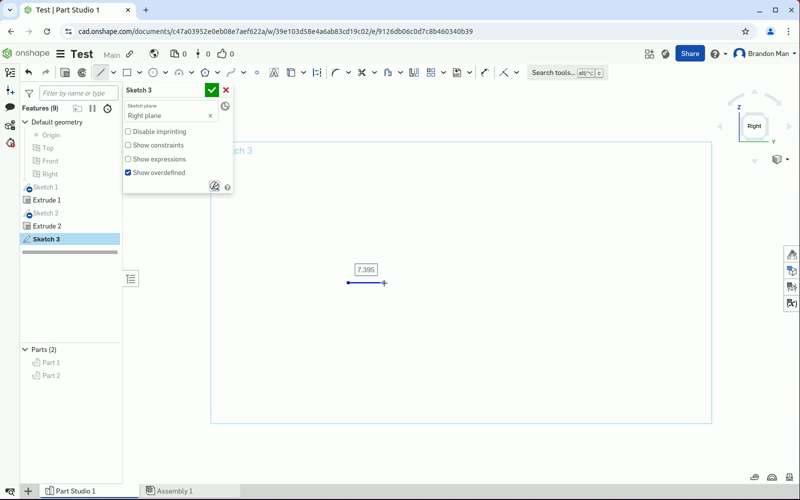
mouse_move(414, 282)
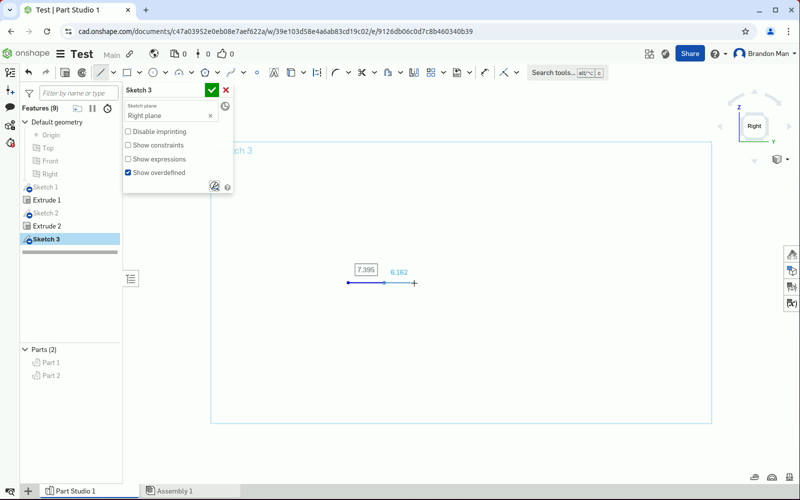
mouse_move(384, 258)
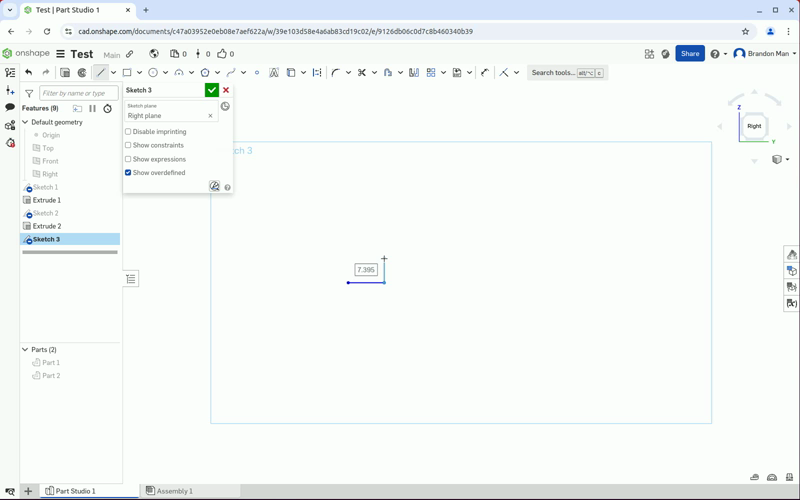
click(384, 258)
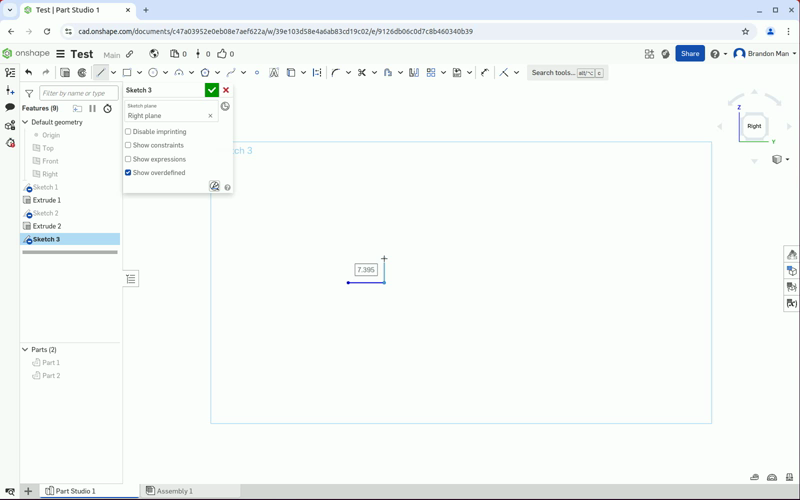
key_up(shift)
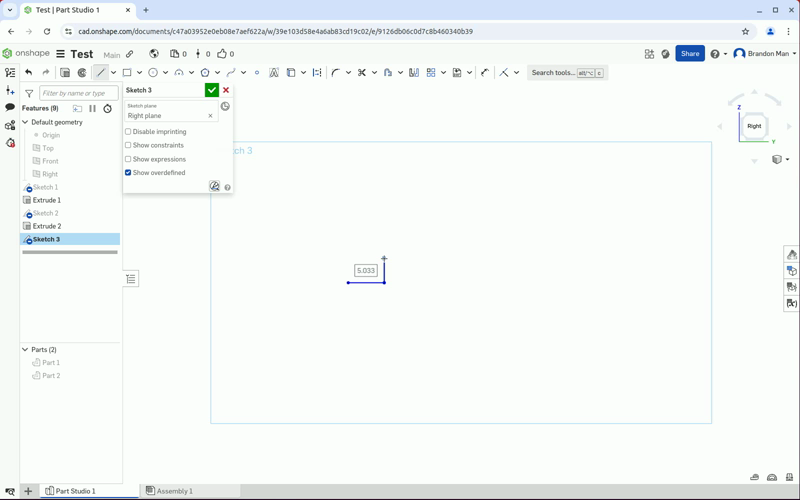
key_down(shift)
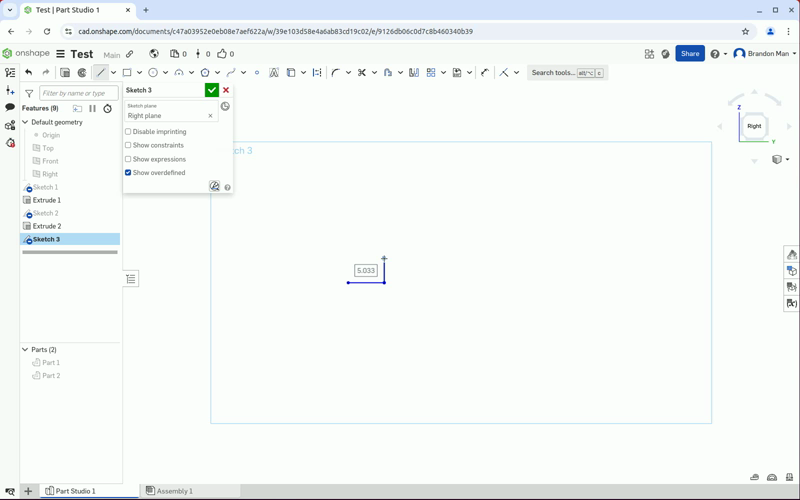
mouse_move(384, 187)
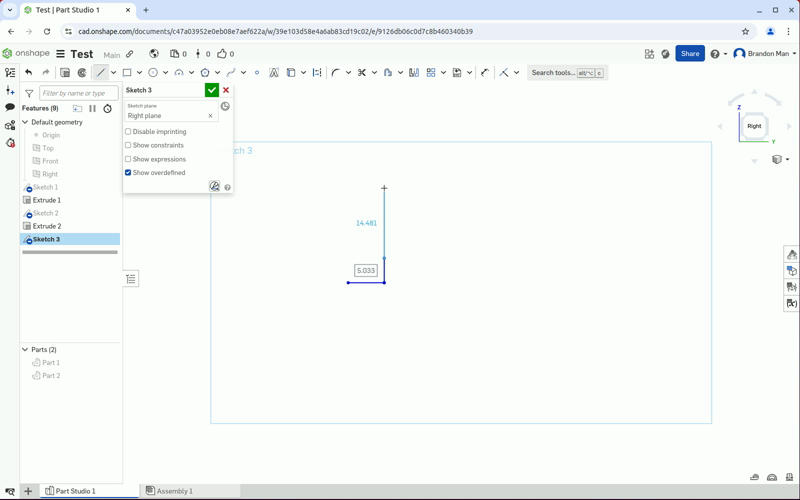
click(384, 187)
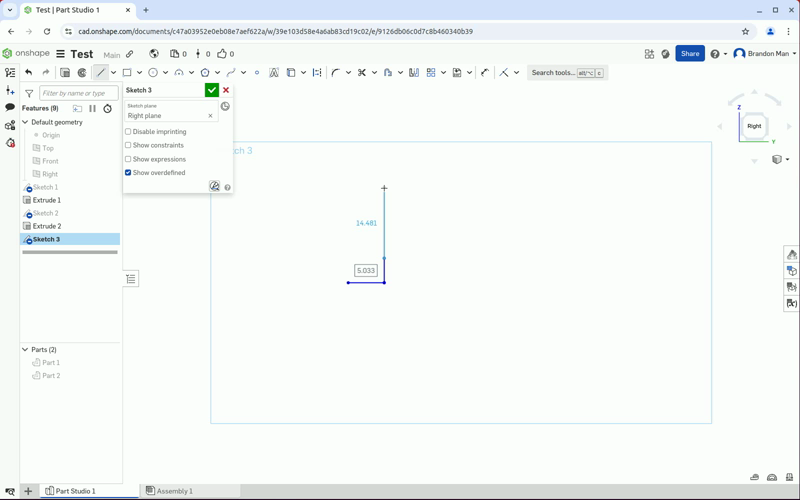
key_up(shift)
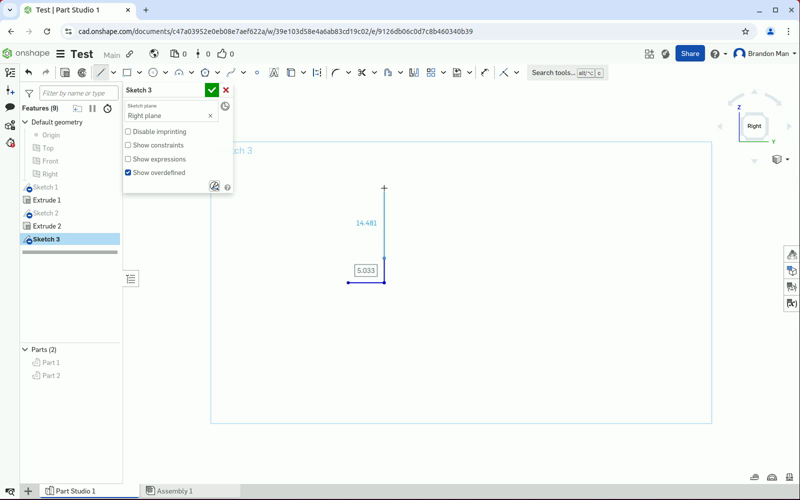
key_down(shift)
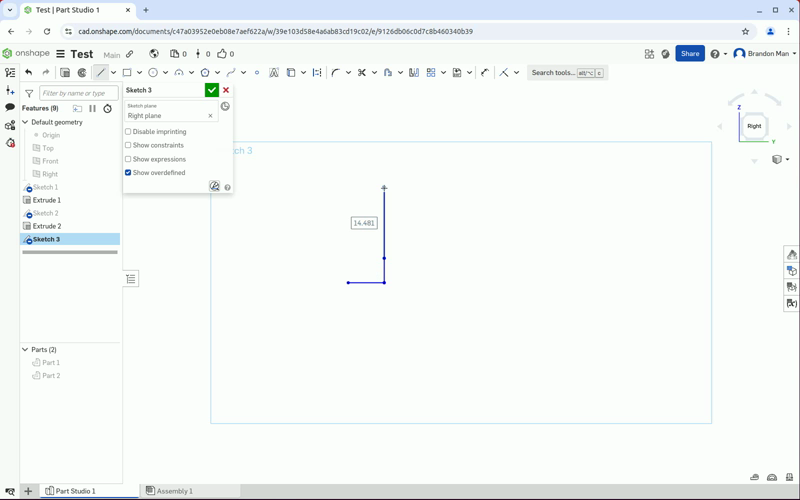
mouse_move(414, 187)
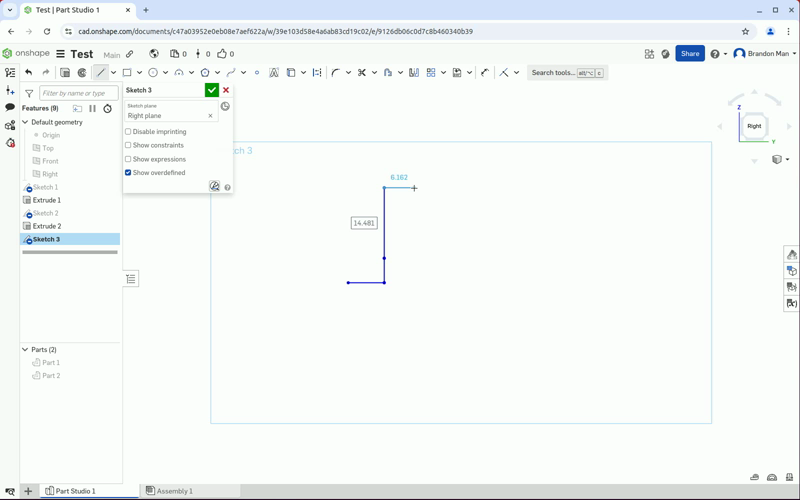
mouse_move(348, 187)
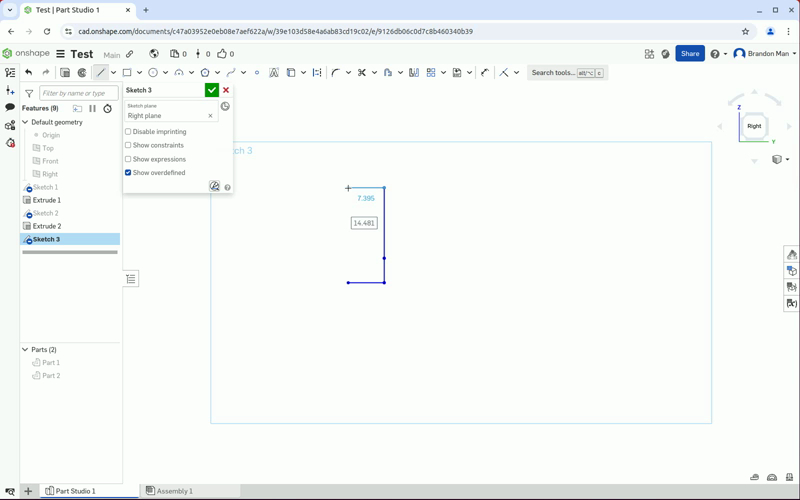
click(348, 187)
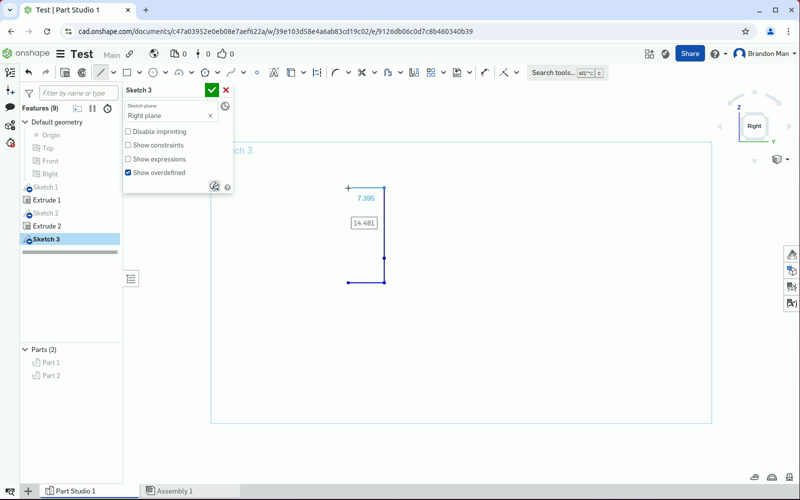
key_up(shift)
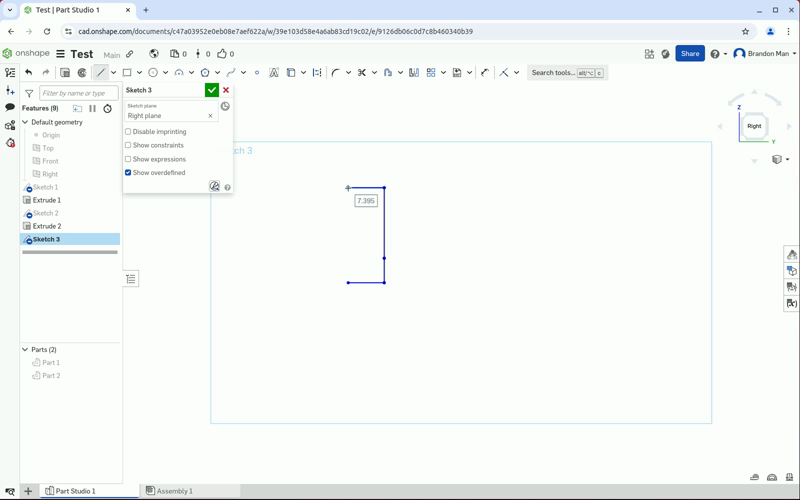
key_down(shift)
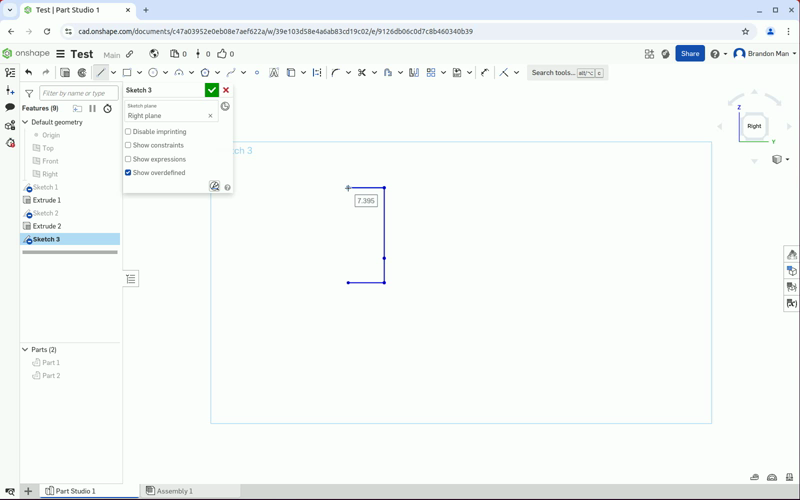
mouse_move(348, 282)
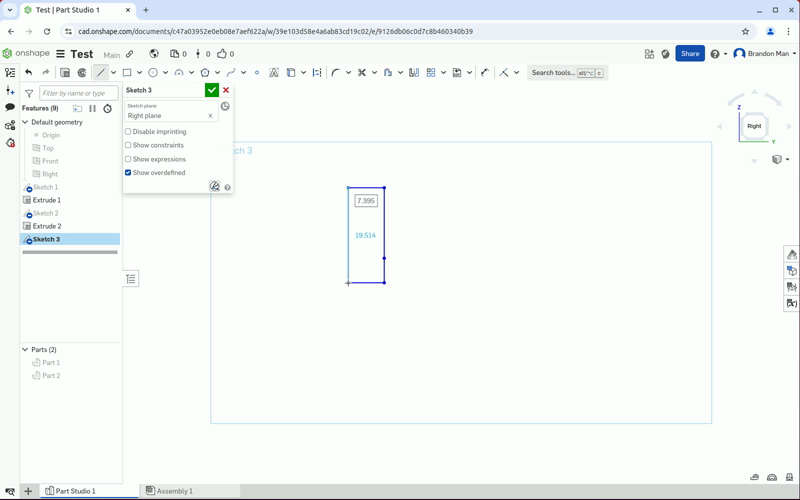
key_up(shift)
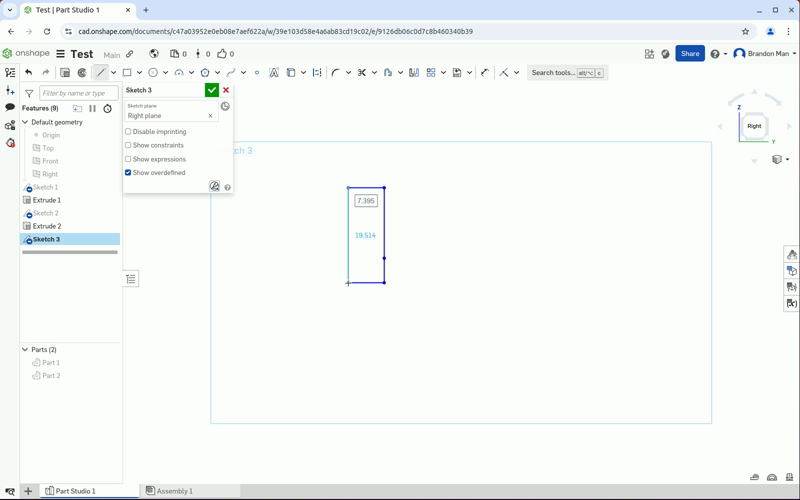
click(348, 282)
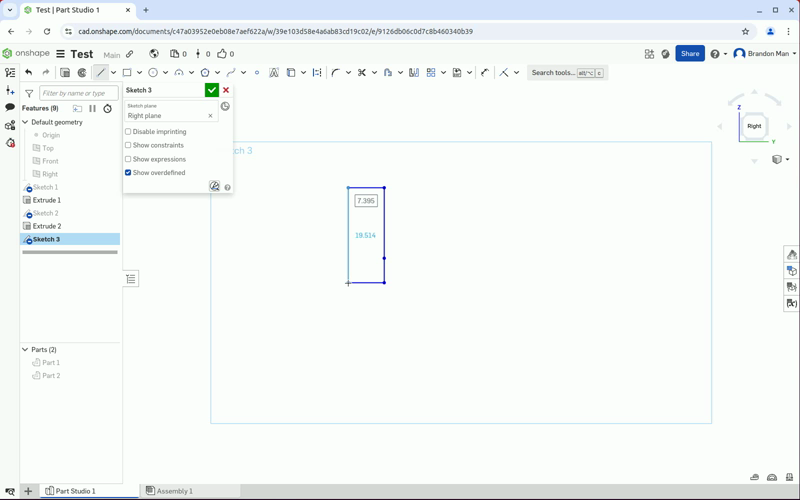
key(esc)
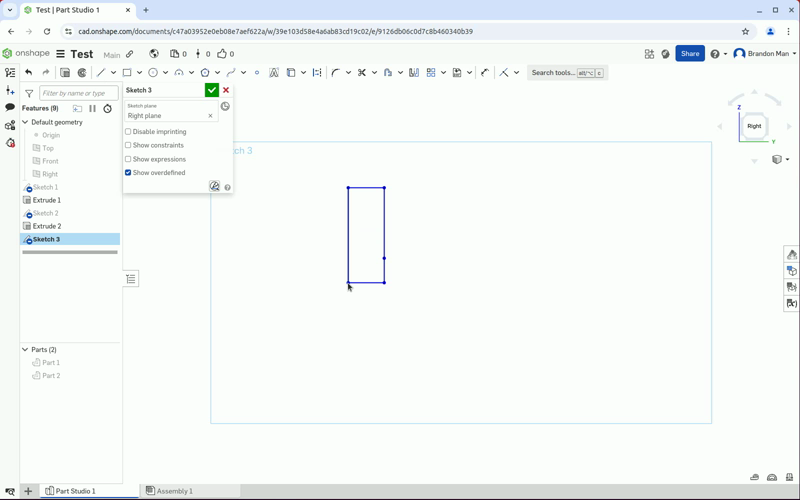
mouse_move(369, 232)
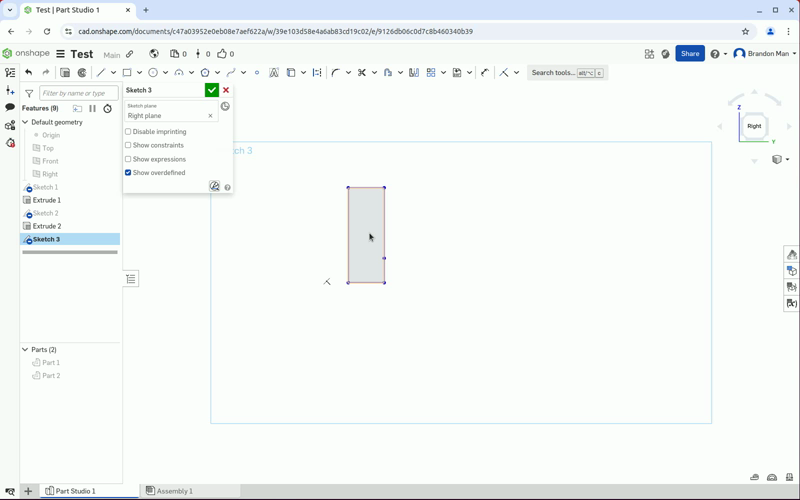
click(369, 232)
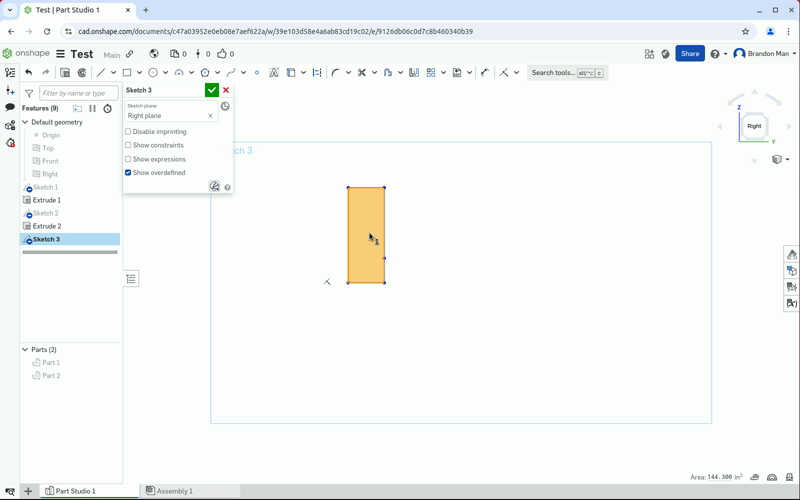
mouse_move(73, 352)
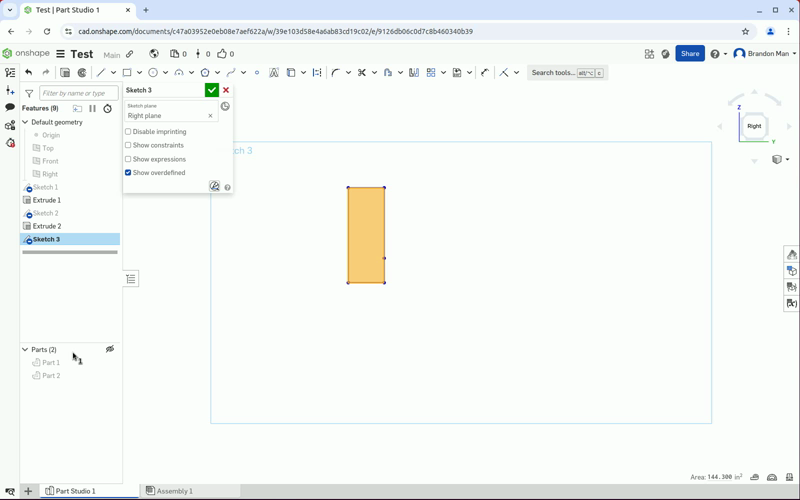
key(shift+y)
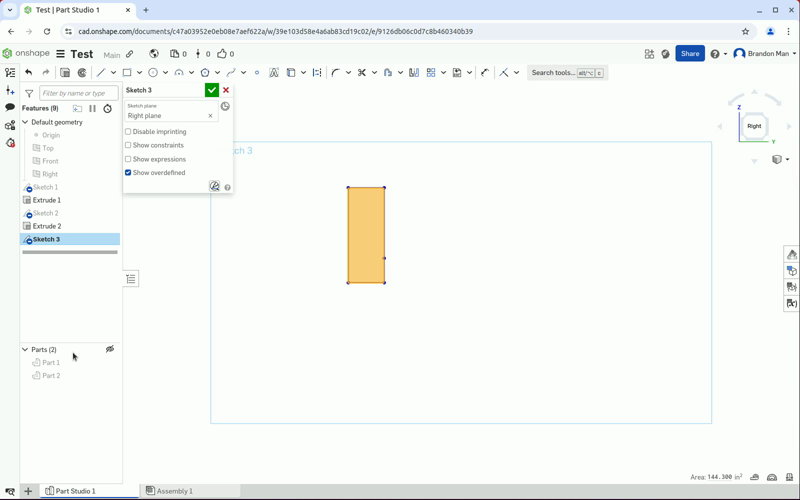
key(shift+e)
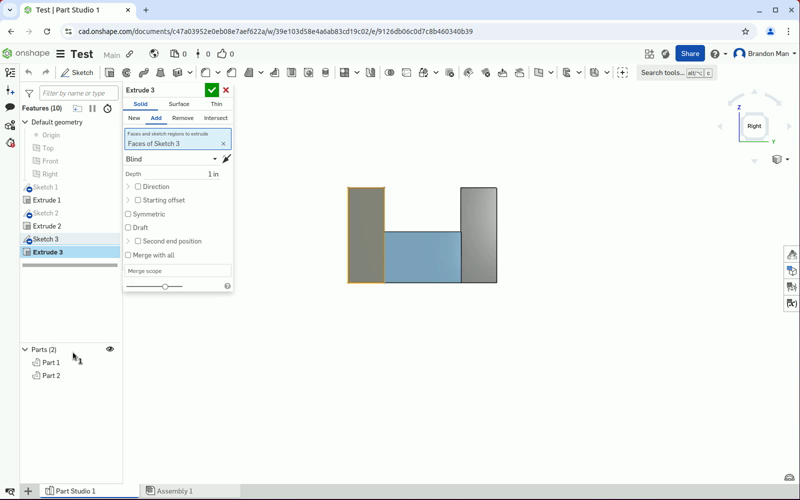
mouse_move(143, 106)
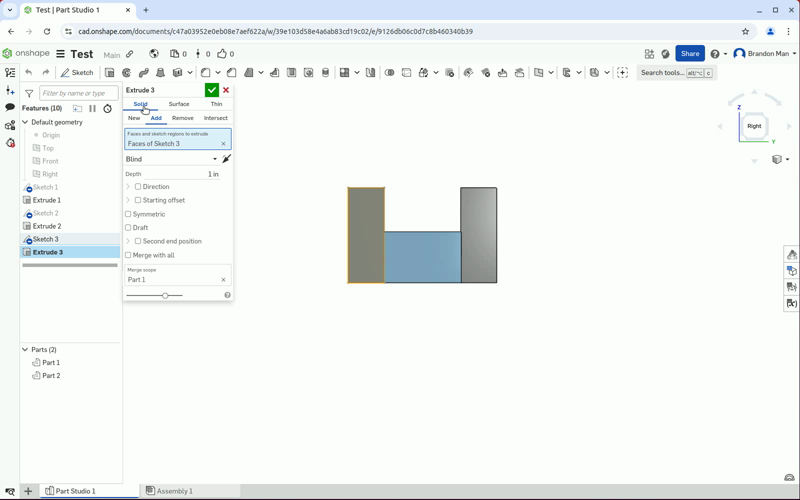
click(143, 106)
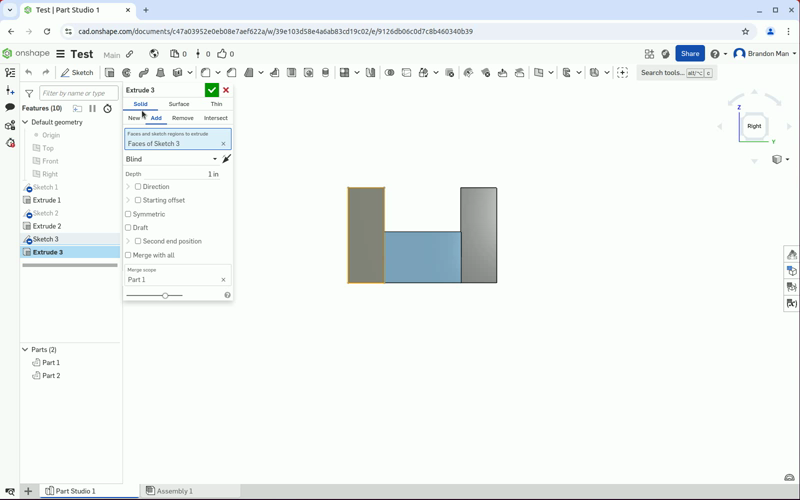
mouse_move(137, 120)
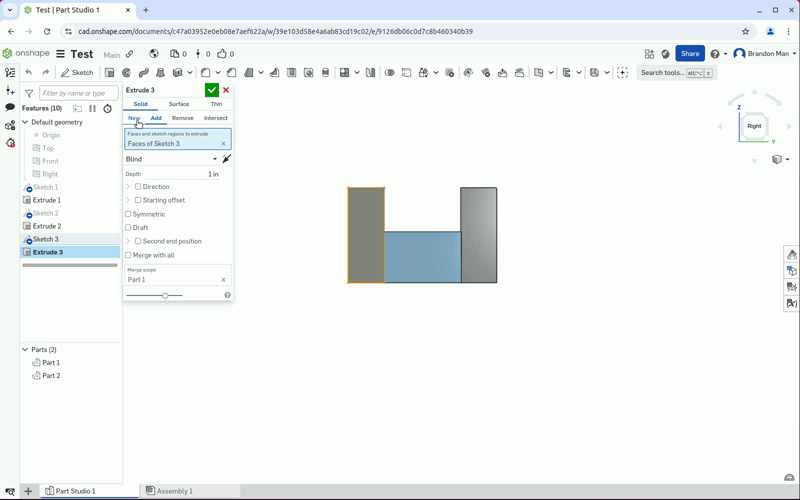
click(137, 120)
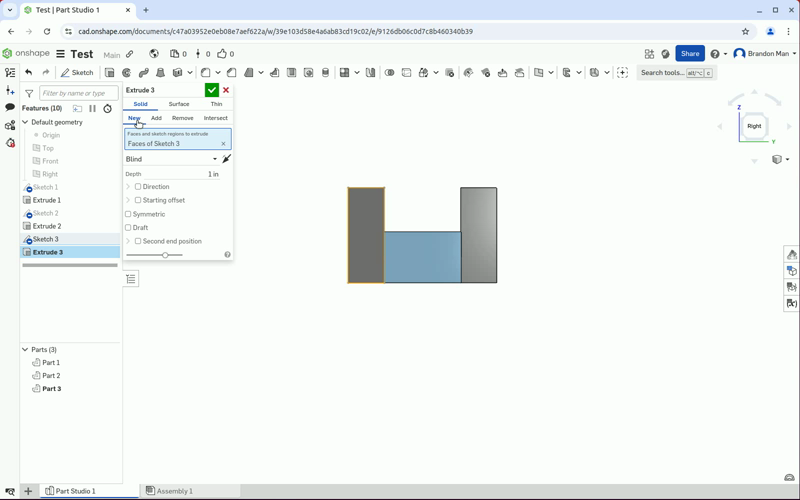
key(tab, 4)
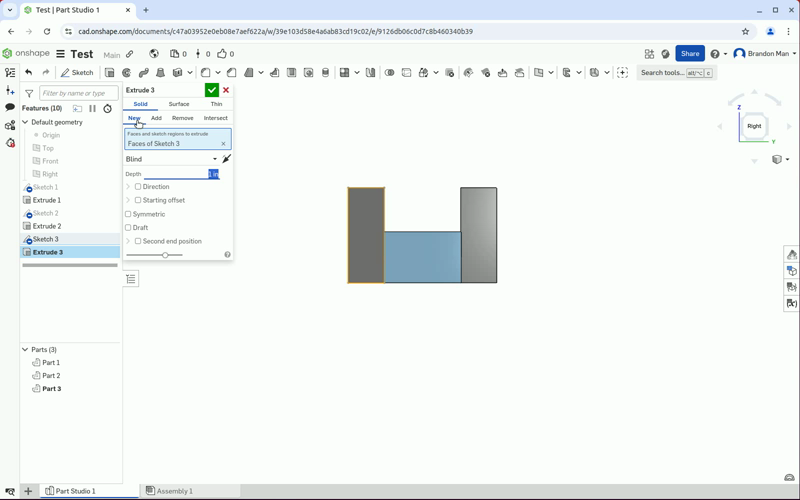
text(-13.721)
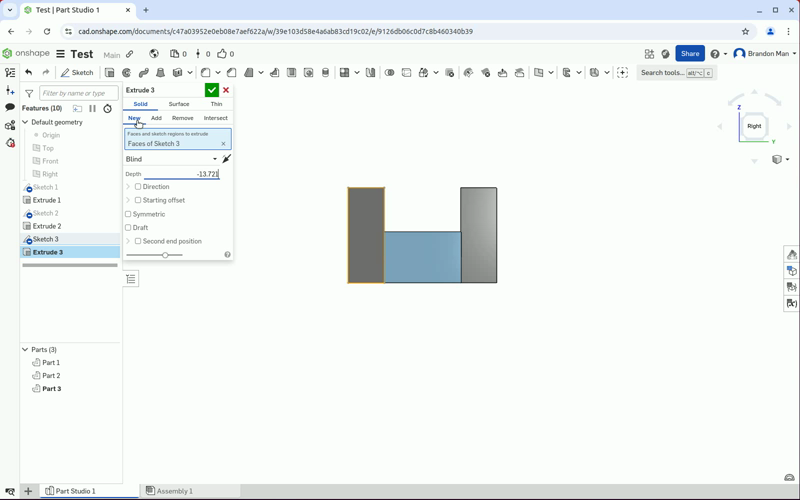
key(enter)
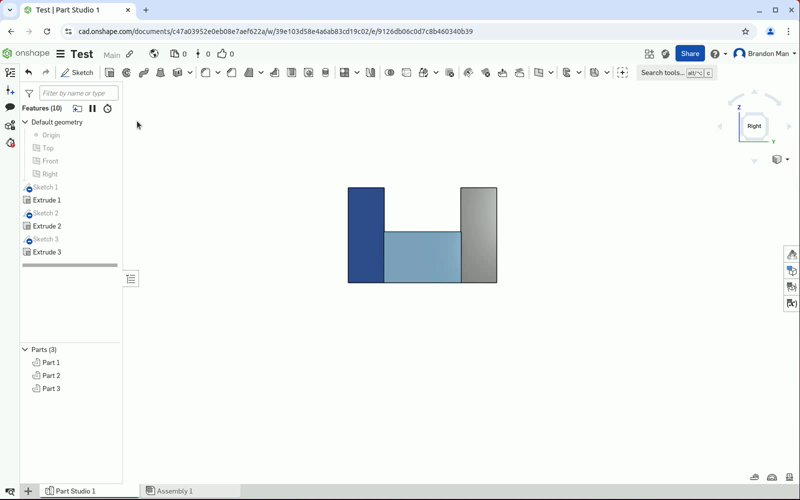
key(shift+h)
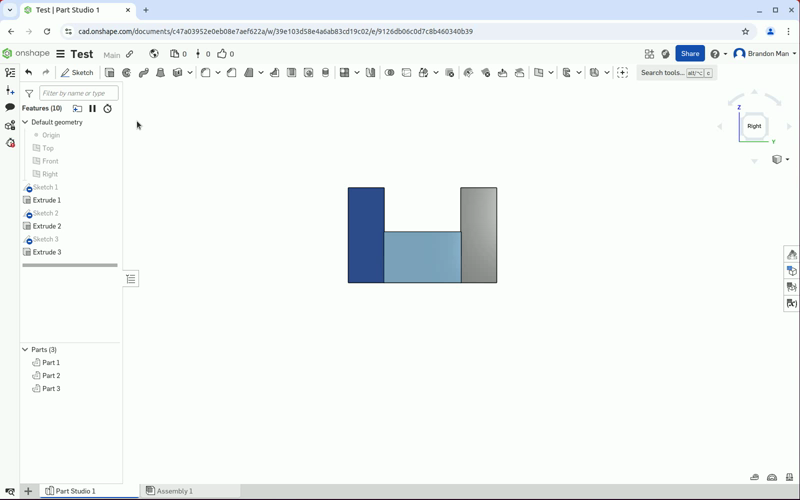
key(shift+h)
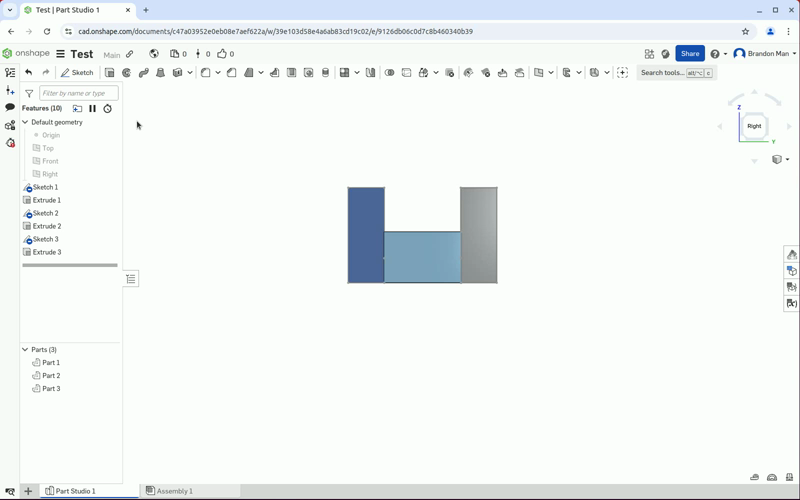
key(shift+7)
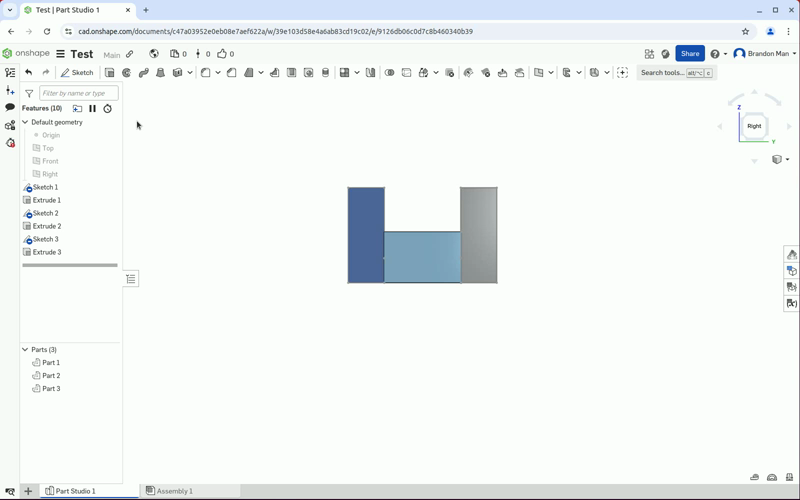
key(right, 2)
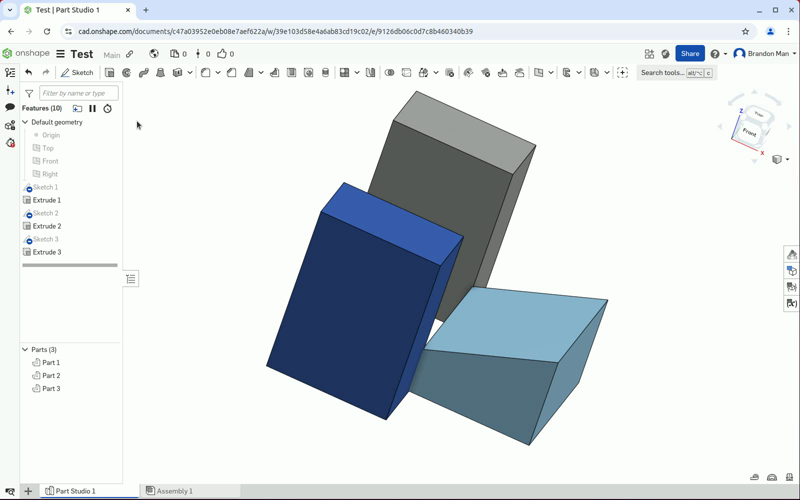
key(down, 2)
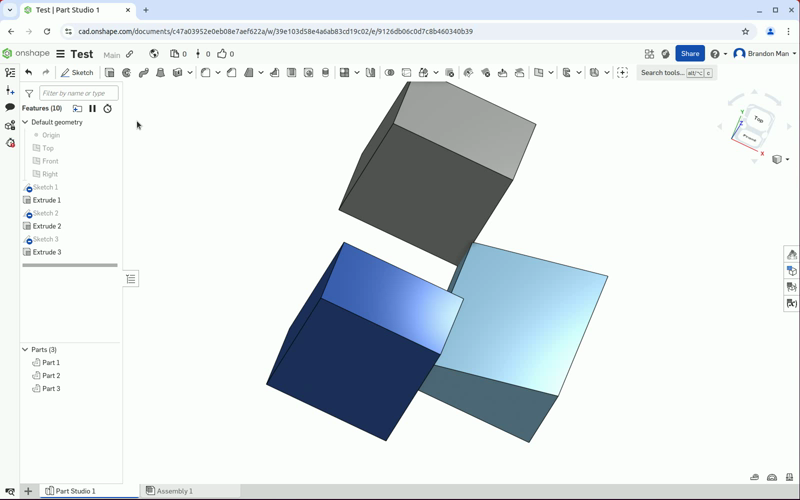
key(up, 2)
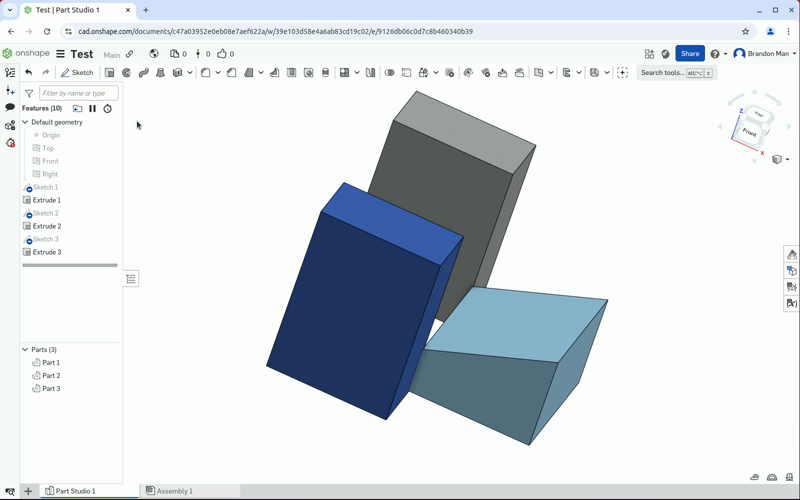
key(left, 2)
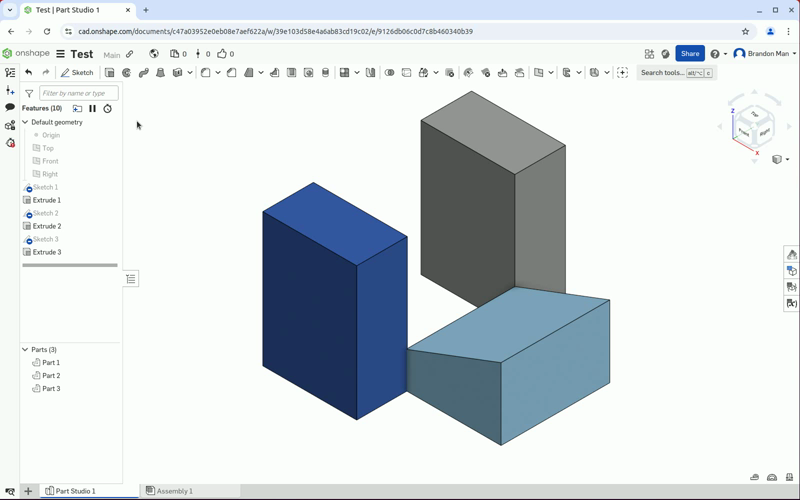
mouse_move(73, 189)
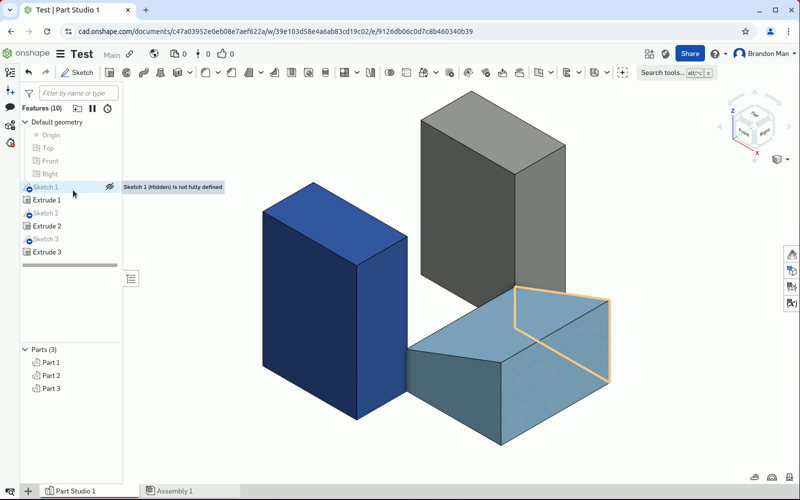
click(73, 189)